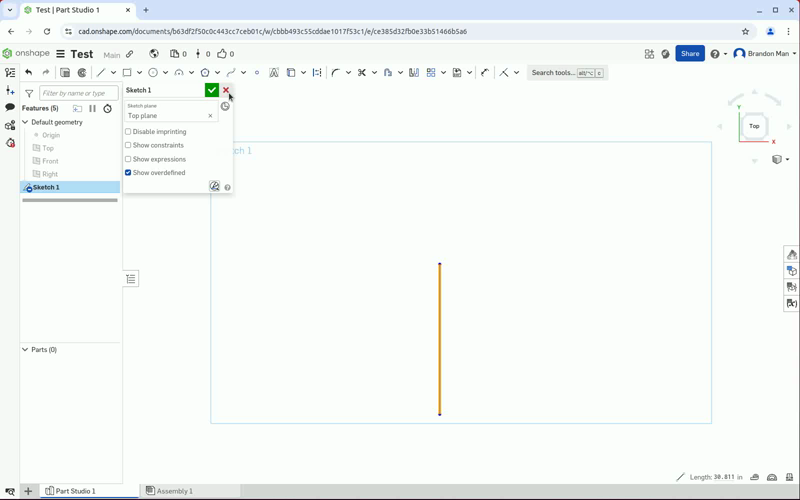
key(shift+h)
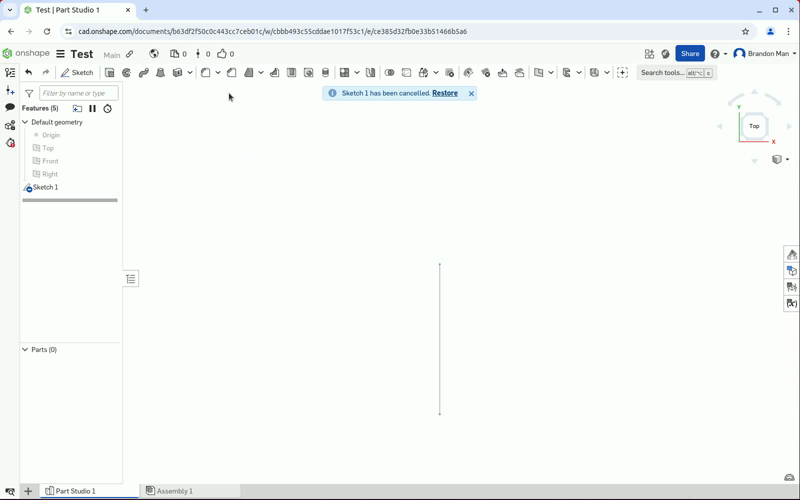
key(shift+s)
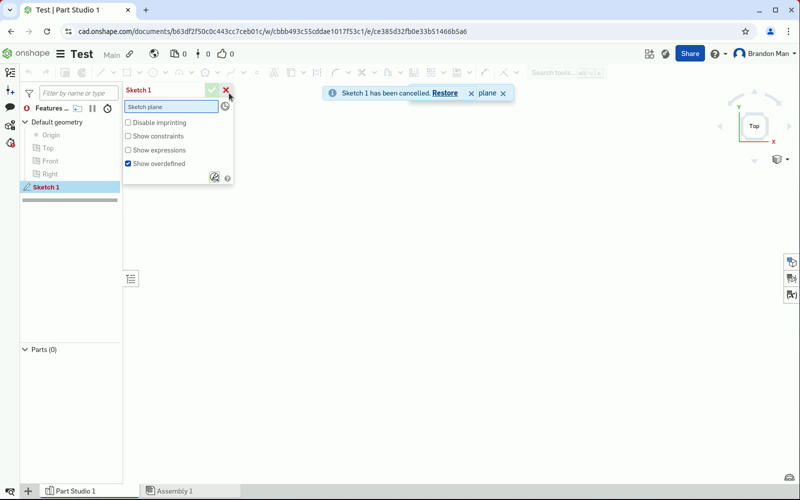
mouse_move(73, 150)
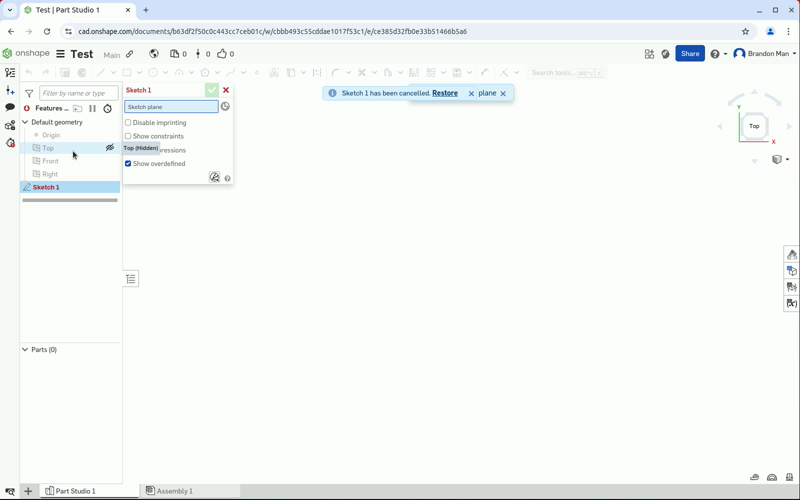
click(73, 150)
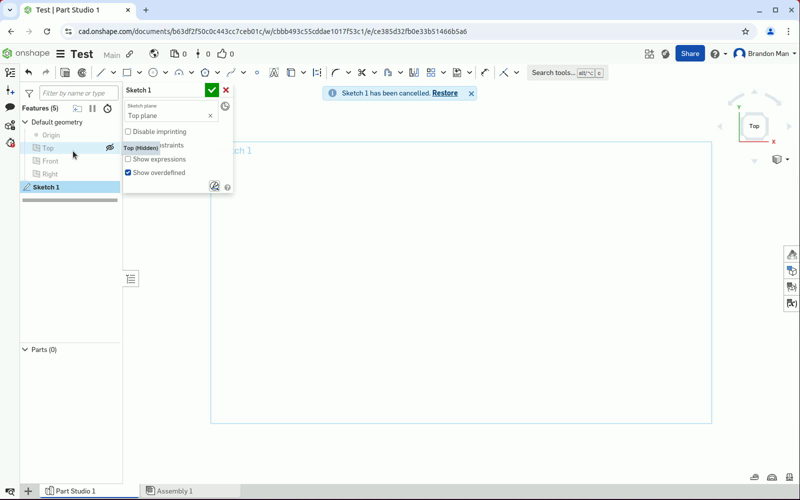
mouse_move(73, 352)
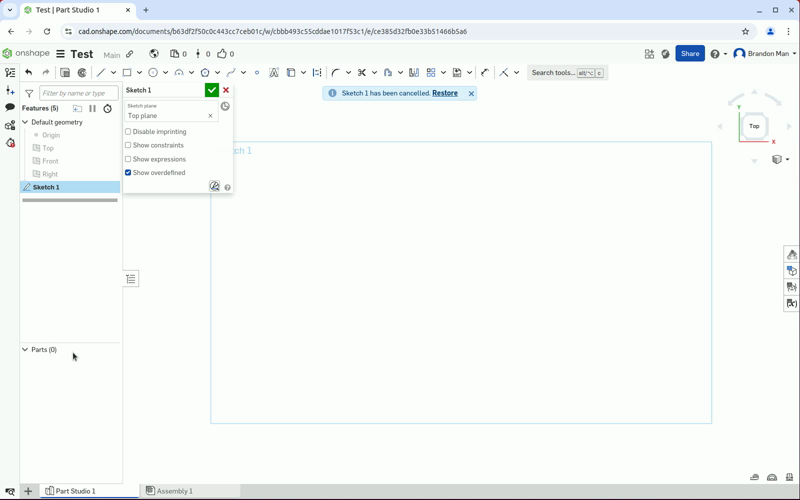
key(y)
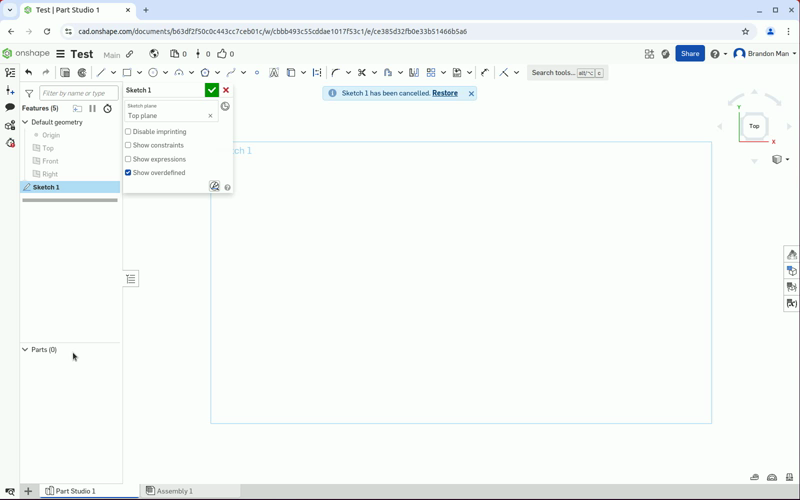
key(l)
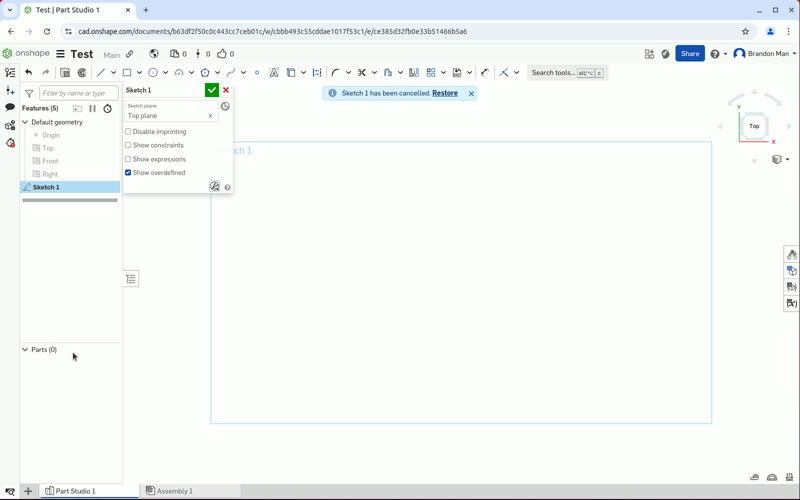
key_down(shift)
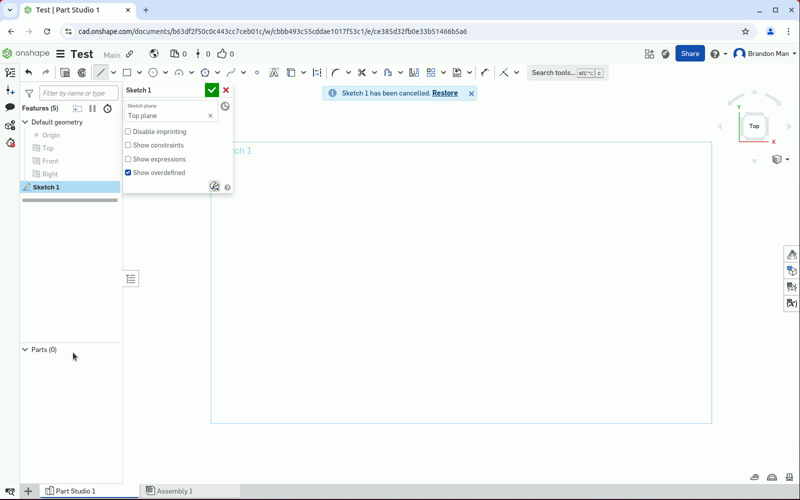
mouse_move(348, 308)
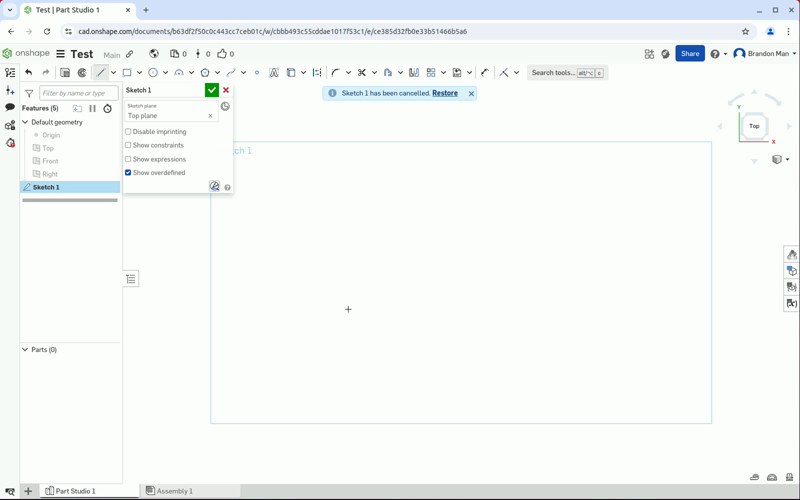
click(348, 308)
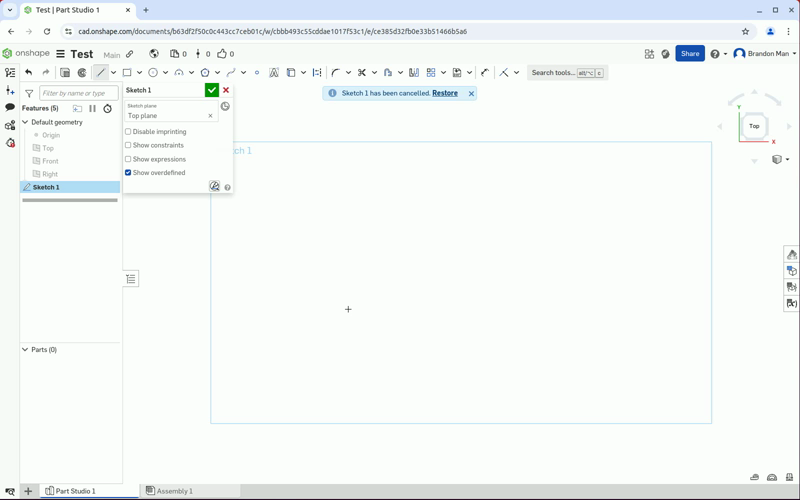
key_up(shift)
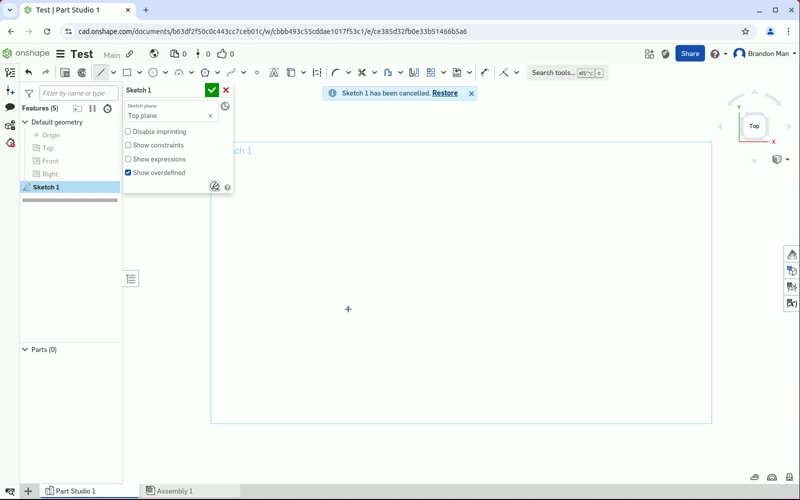
key_down(shift)
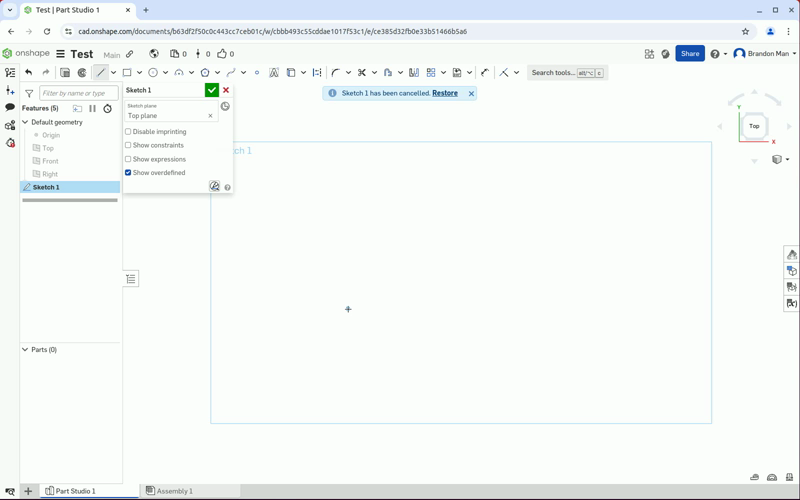
mouse_move(515, 308)
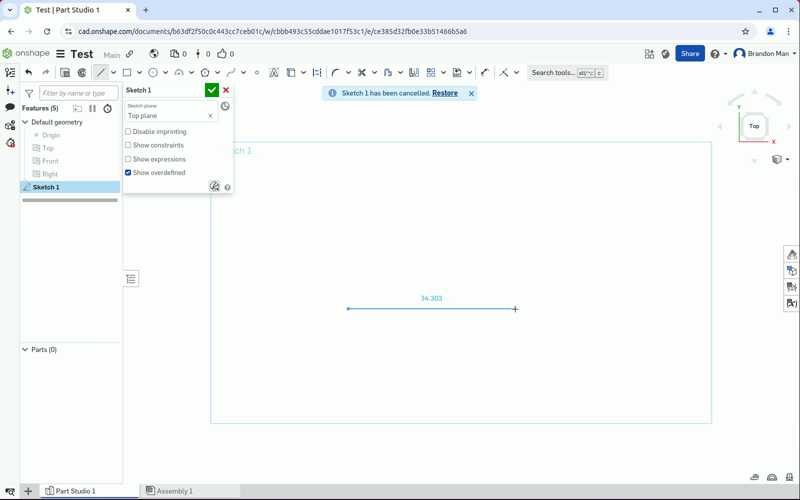
click(515, 308)
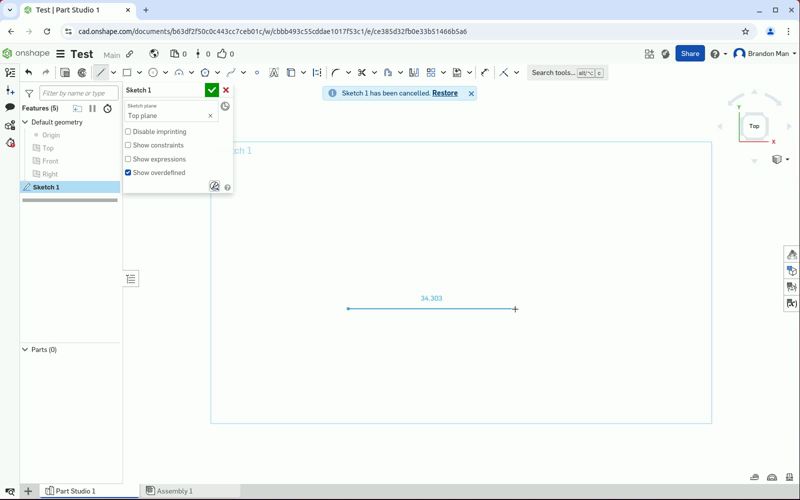
key_up(shift)
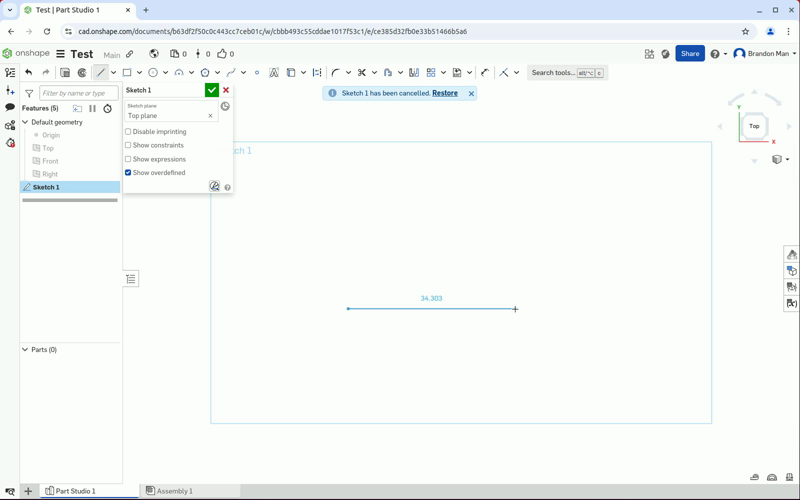
key_down(shift)
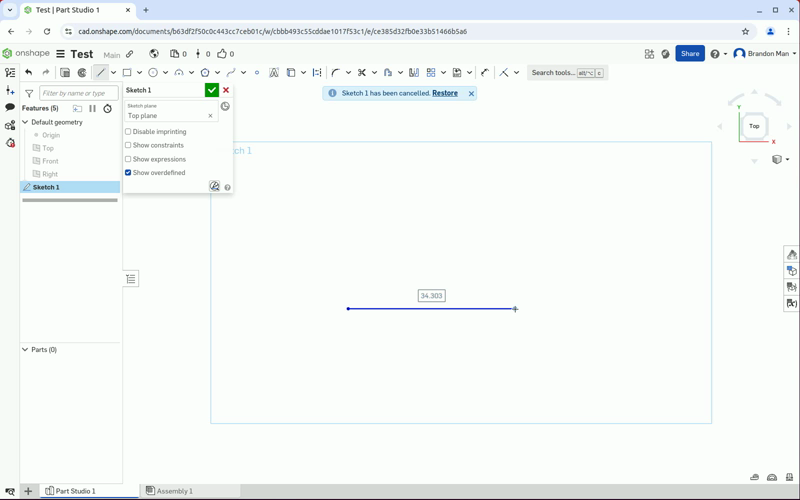
mouse_move(545, 308)
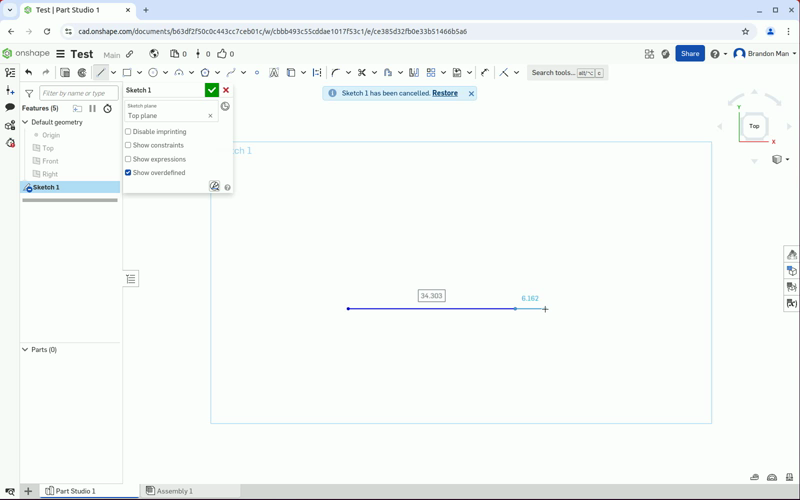
mouse_move(515, 282)
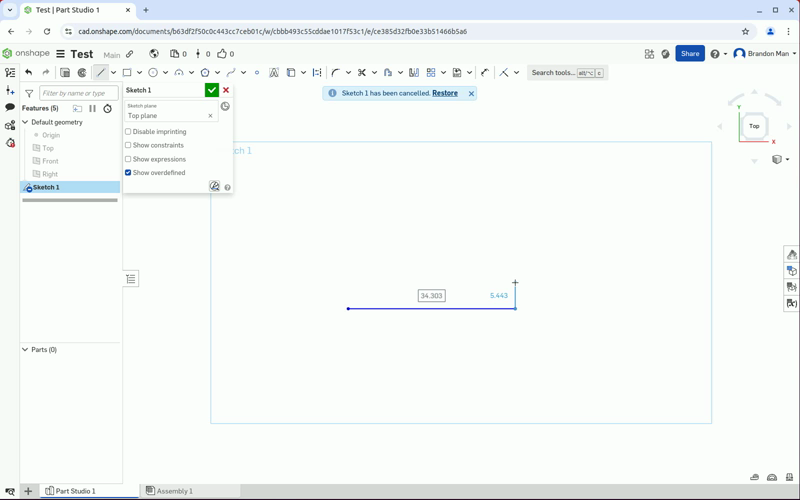
click(515, 282)
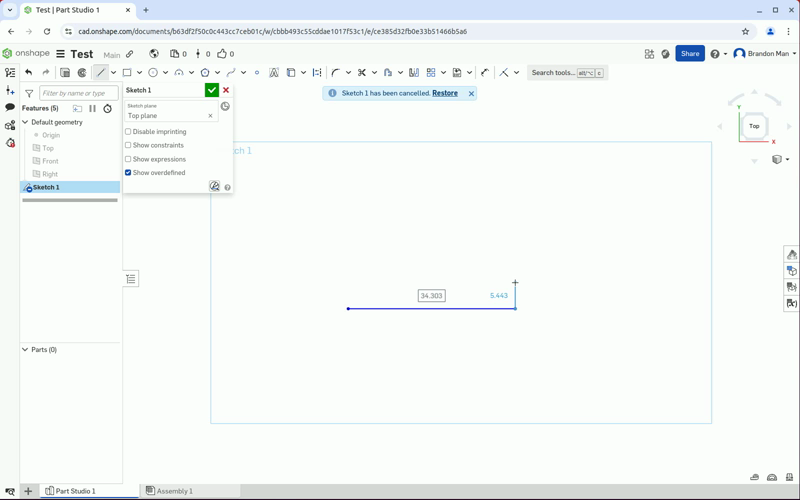
key_up(shift)
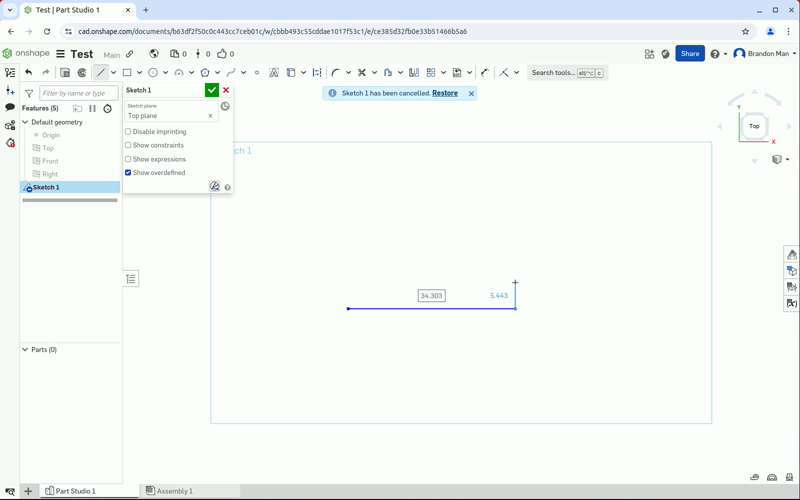
key_down(shift)
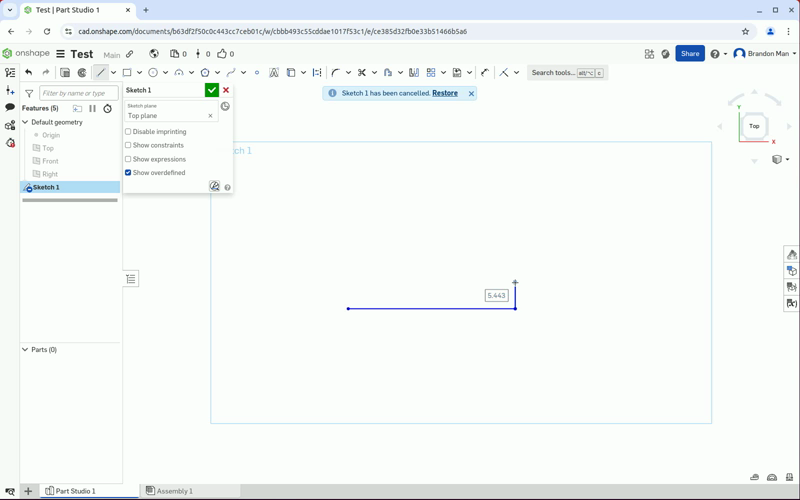
mouse_move(348, 282)
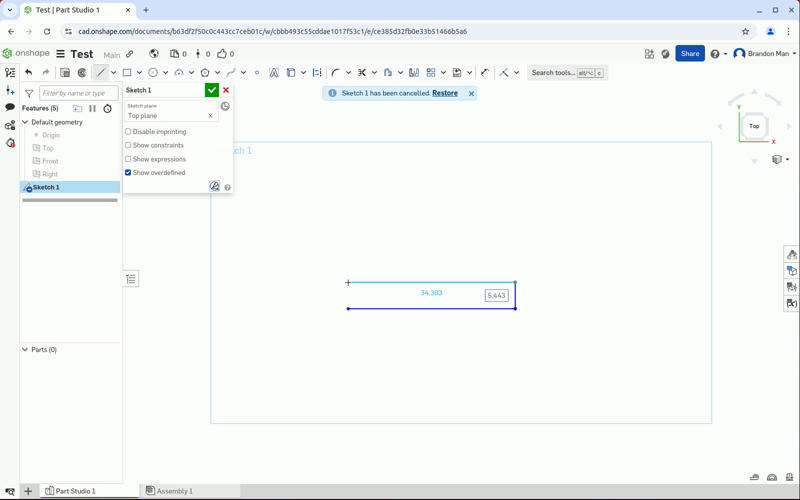
click(348, 282)
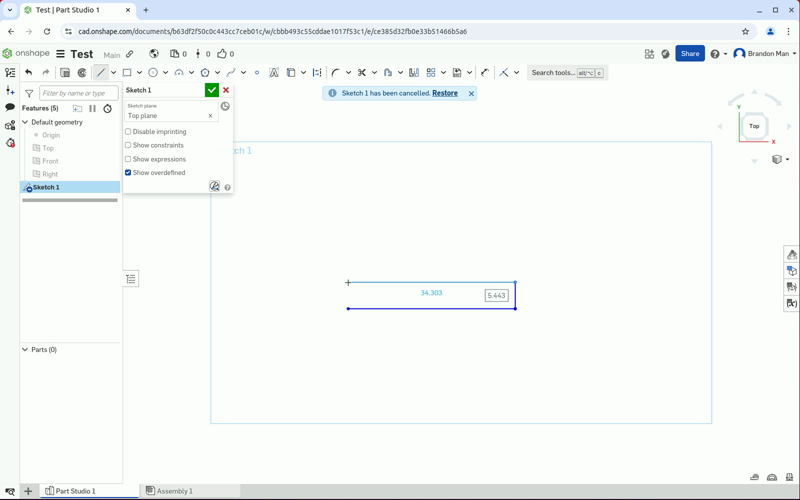
key_up(shift)
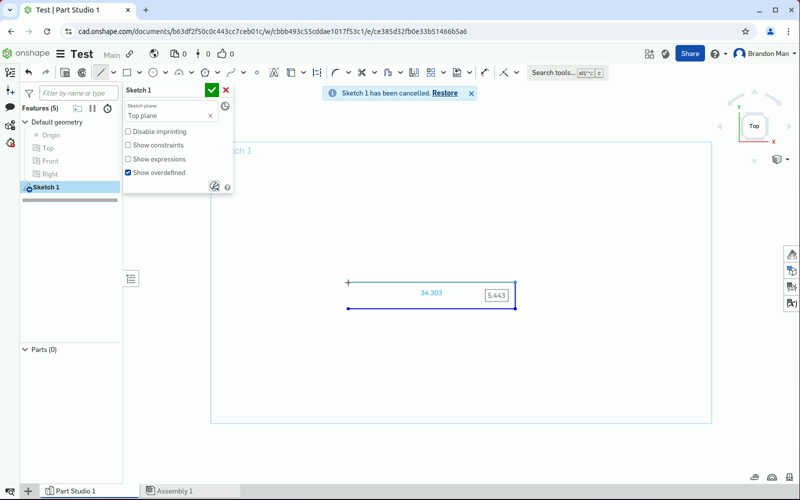
mouse_move(378, 282)
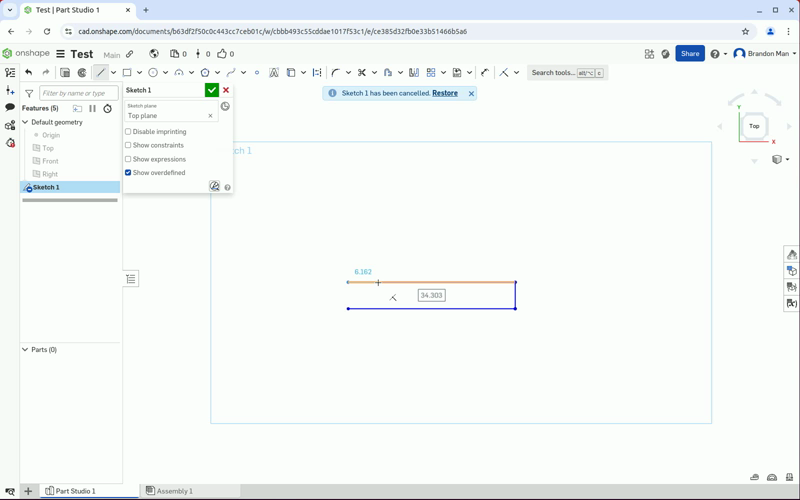
key_down(shift)
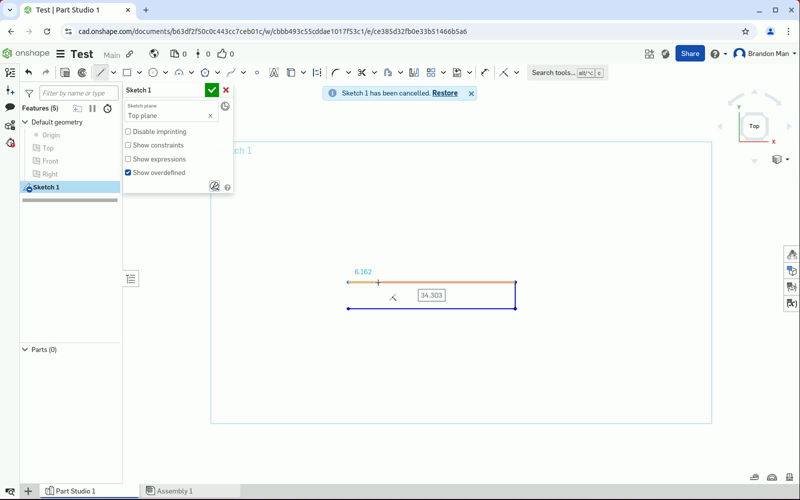
mouse_move(348, 308)
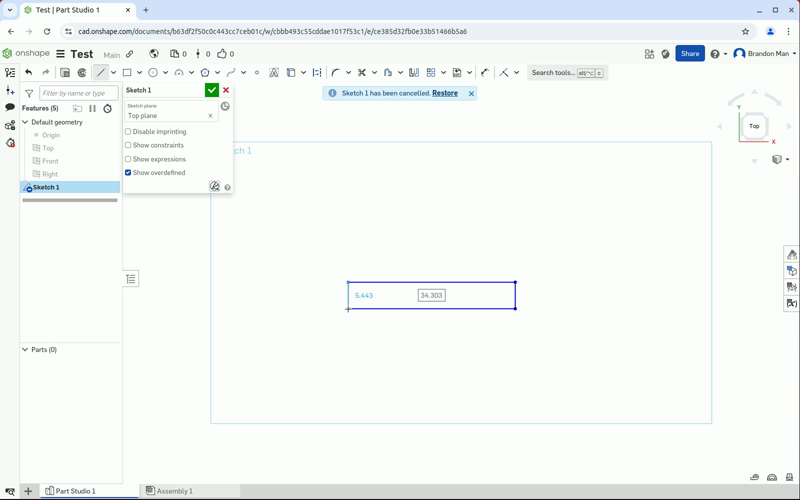
key_up(shift)
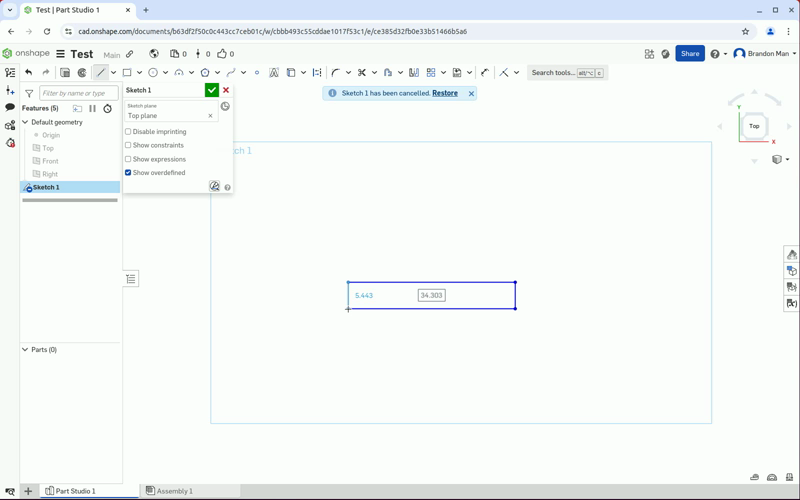
click(348, 308)
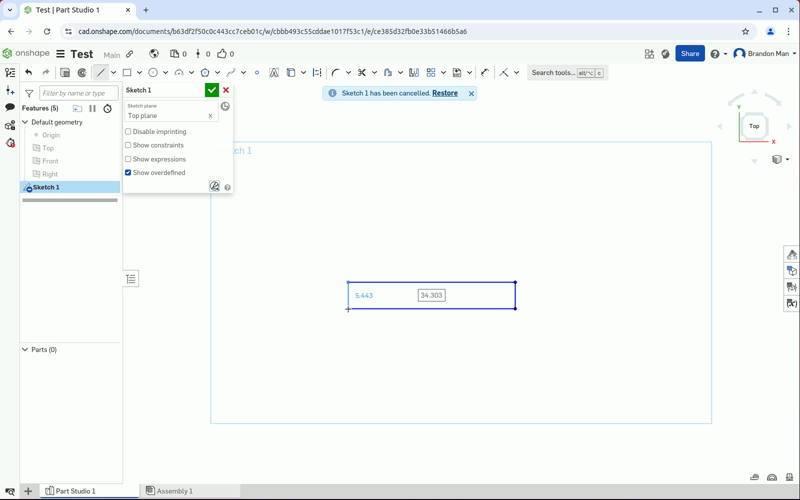
key(esc)
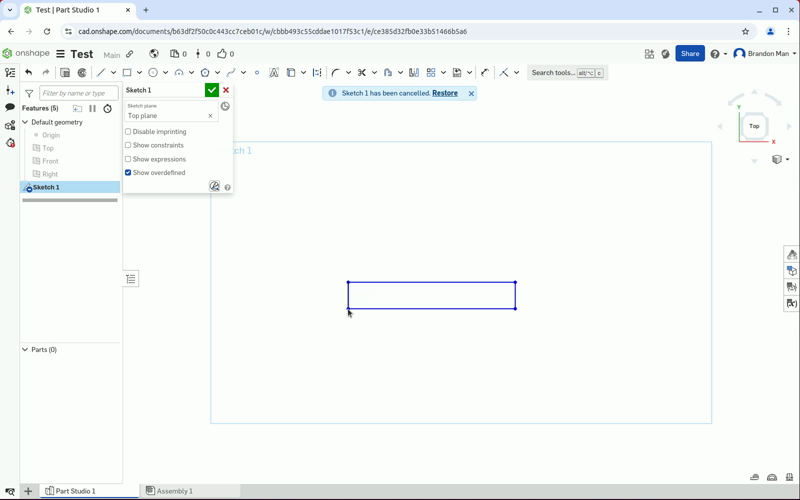
mouse_move(416, 286)
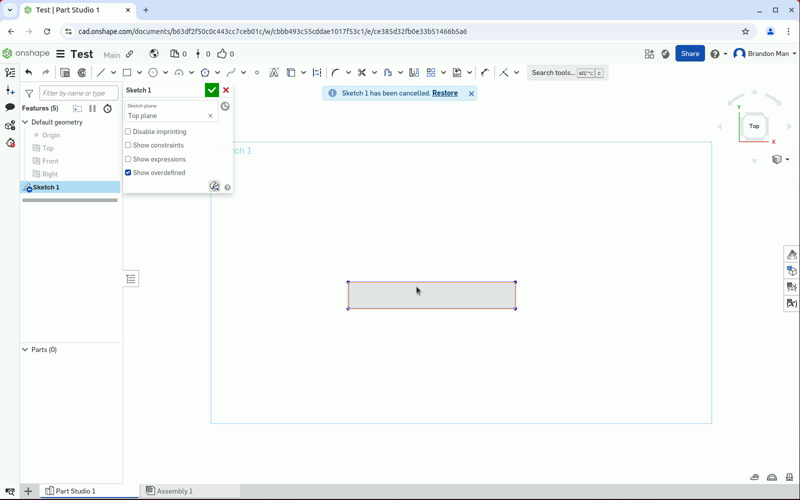
click(416, 286)
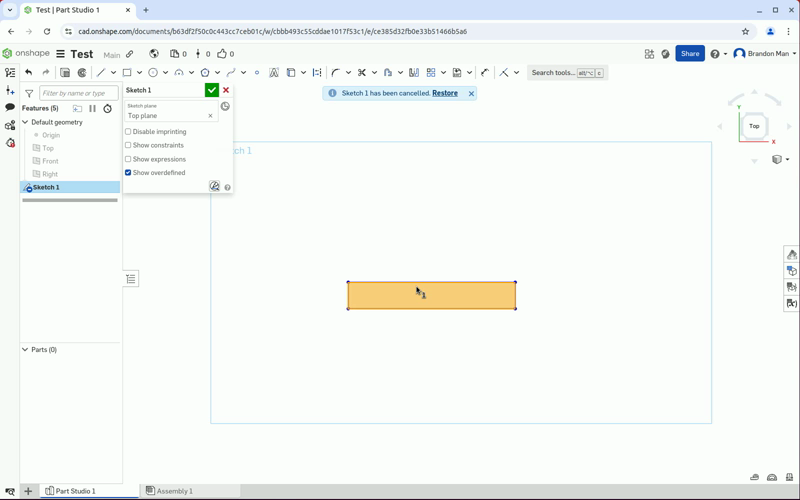
mouse_move(73, 352)
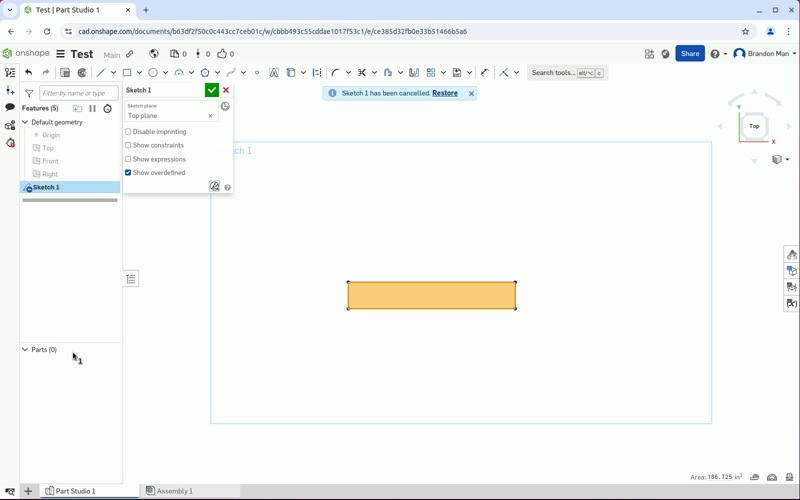
key(shift+y)
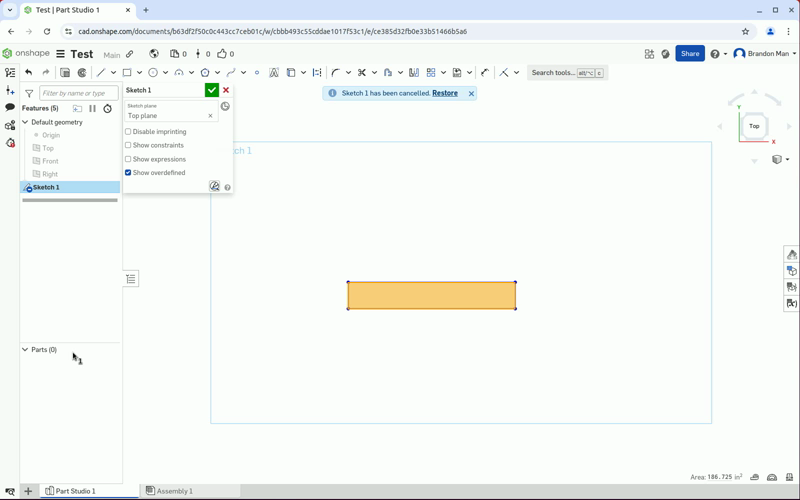
key(shift+e)
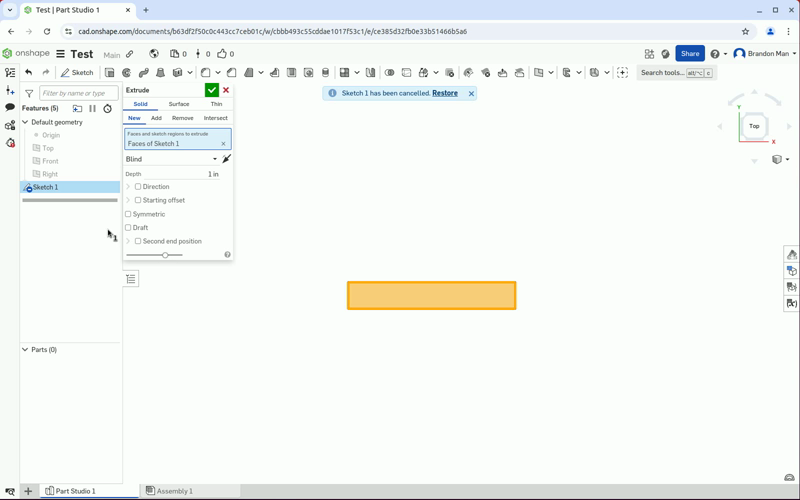
mouse_move(143, 106)
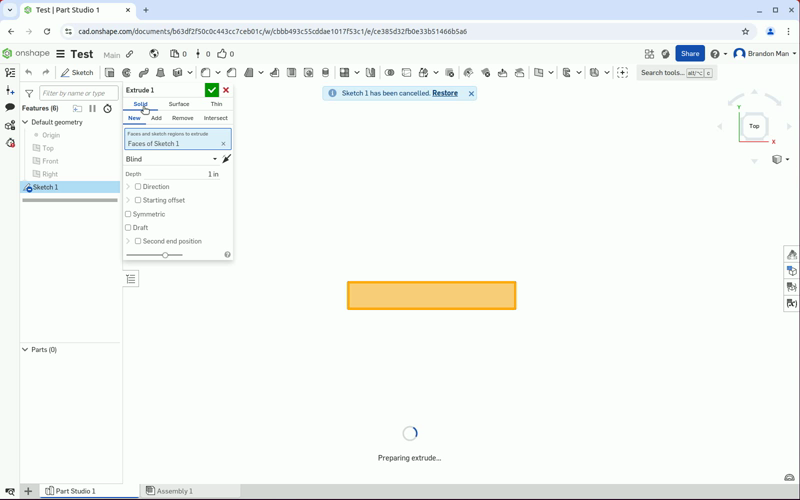
click(143, 106)
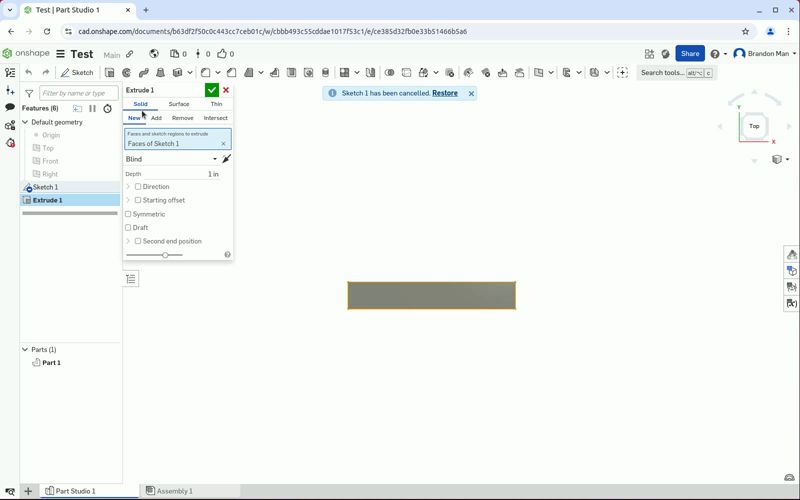
mouse_move(137, 120)
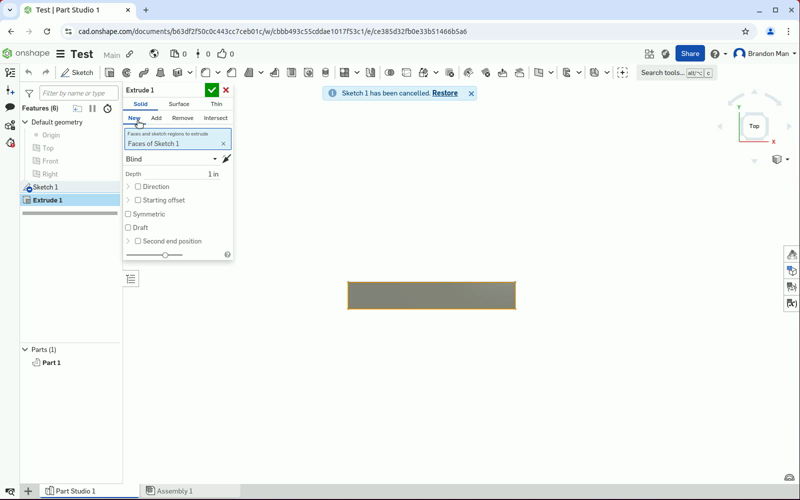
click(137, 120)
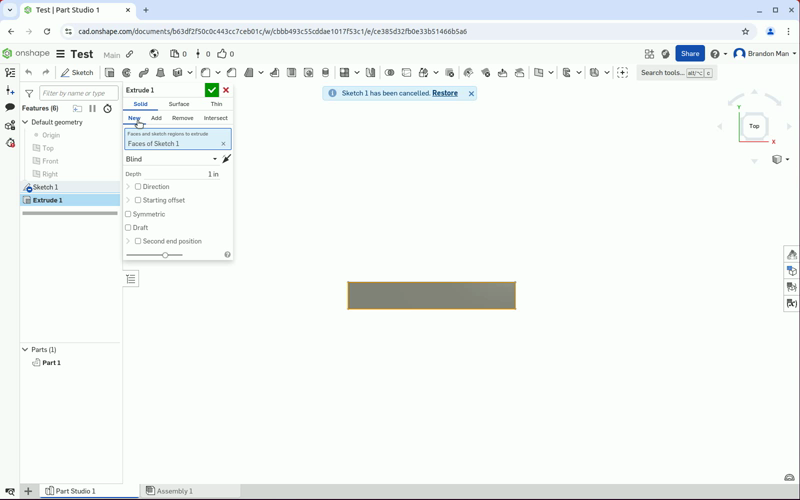
key(tab, 4)
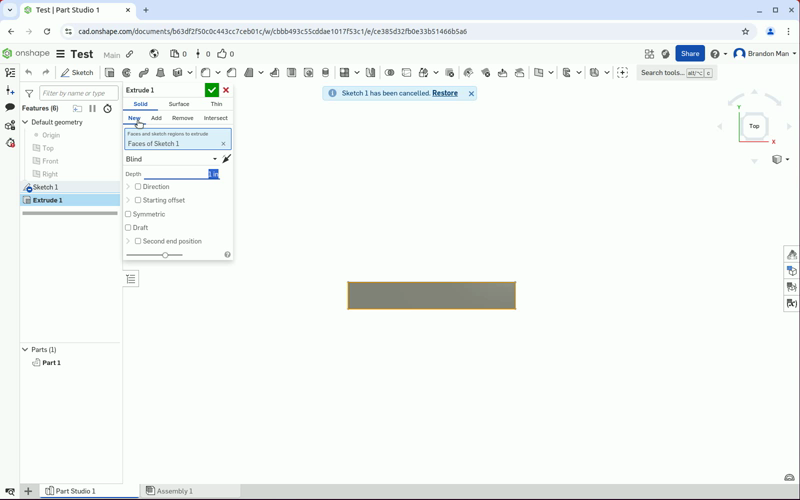
text(0.722)
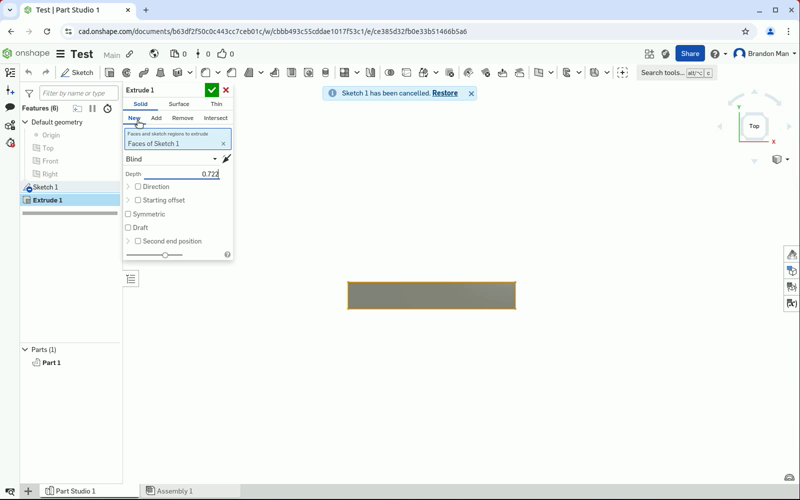
key(enter)
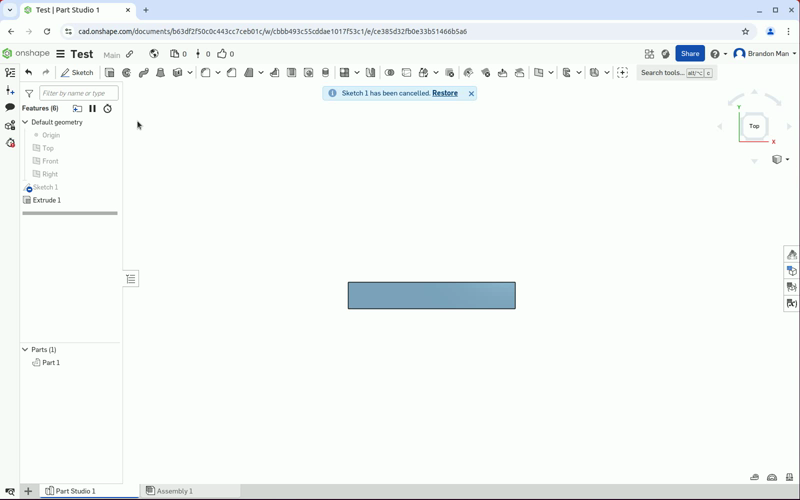
key(shift+h)
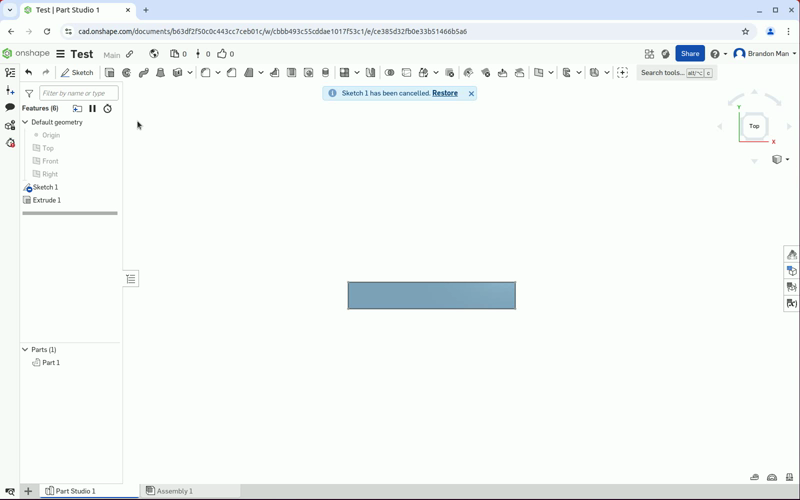
key(shift+h)
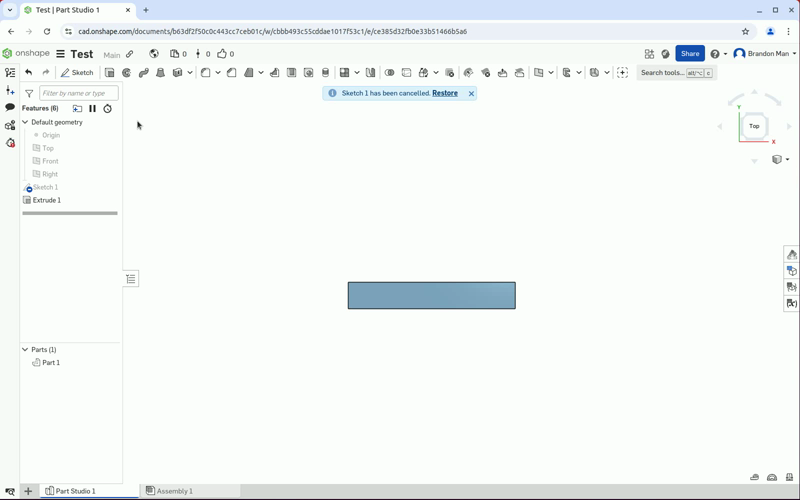
mouse_move(73, 189)
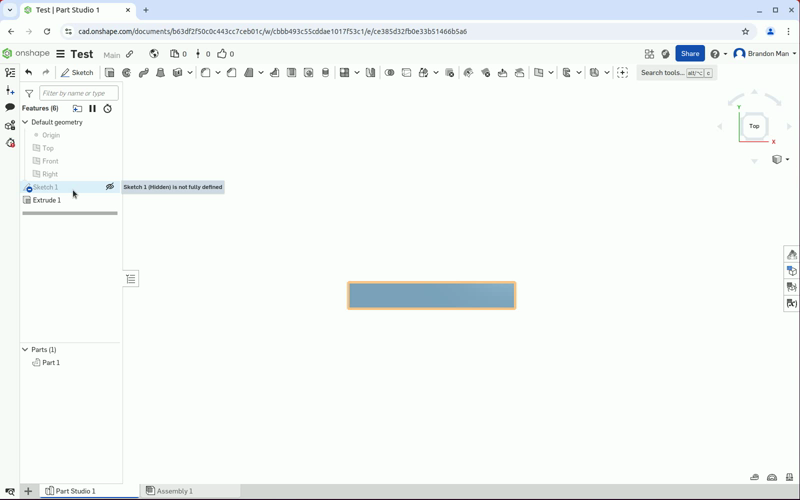
click(73, 189)
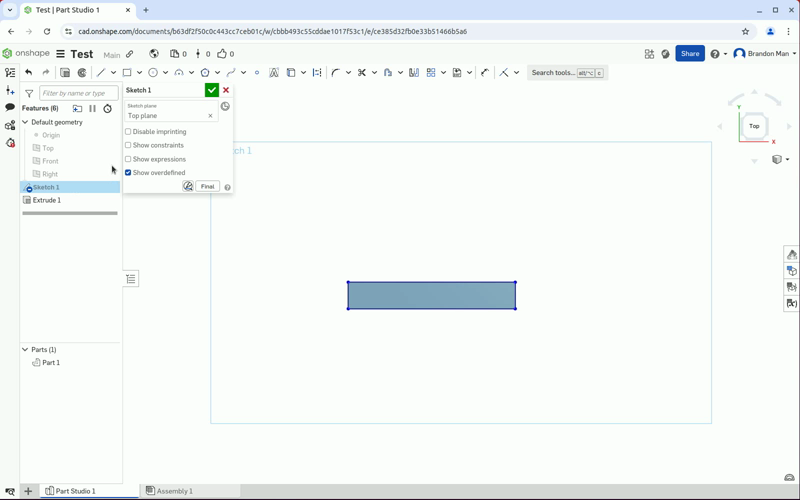
mouse_move(229, 92)
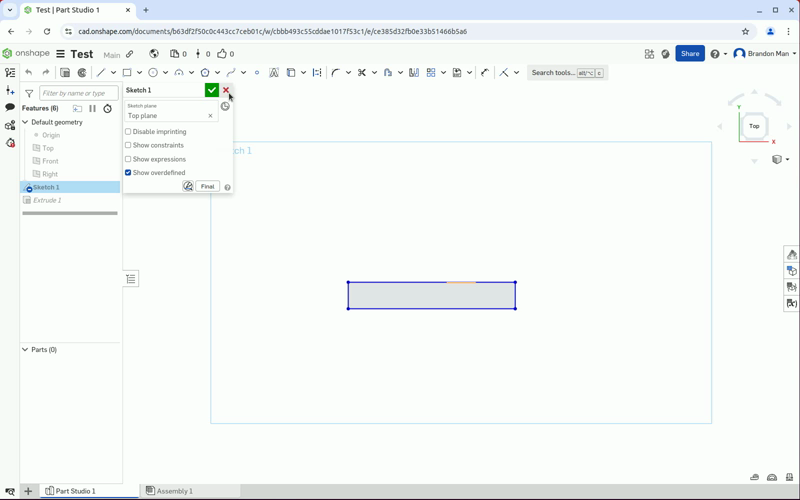
click(229, 92)
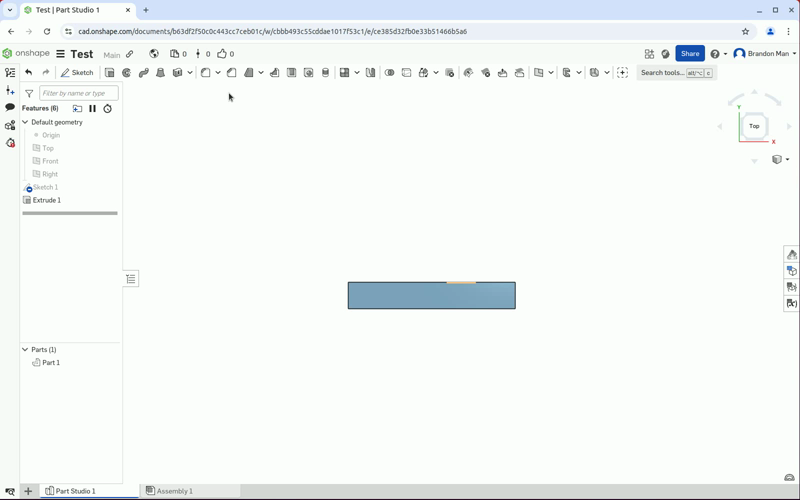
mouse_move(73, 352)
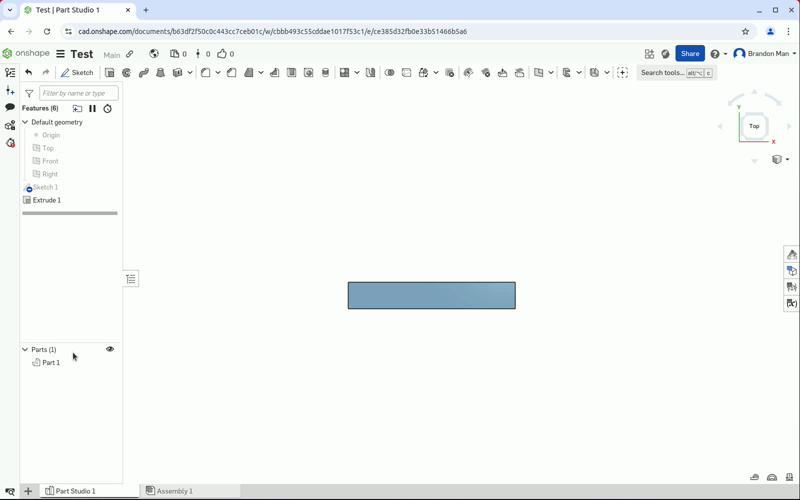
key(y)
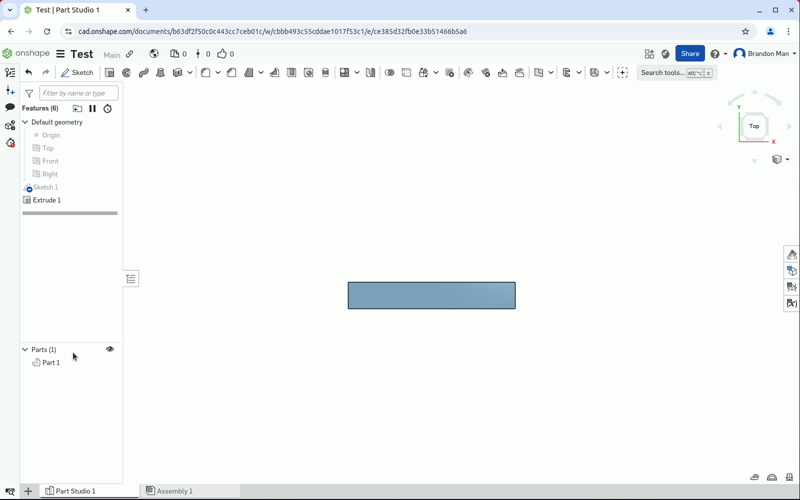
key(shift+p)
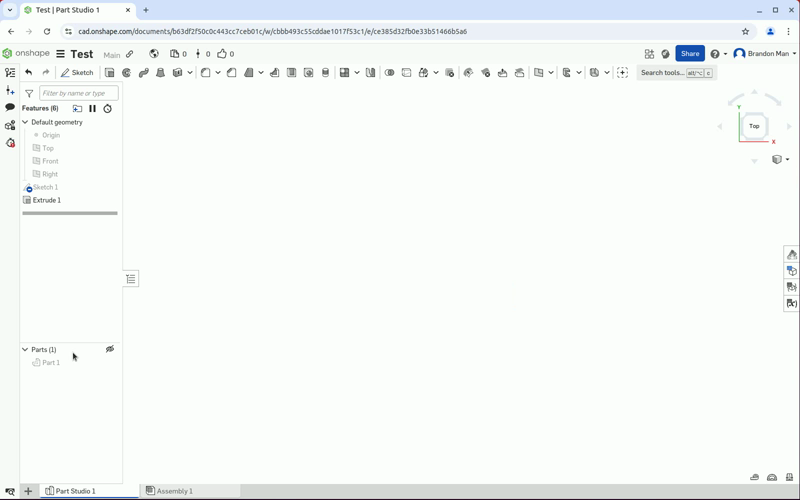
key(space)
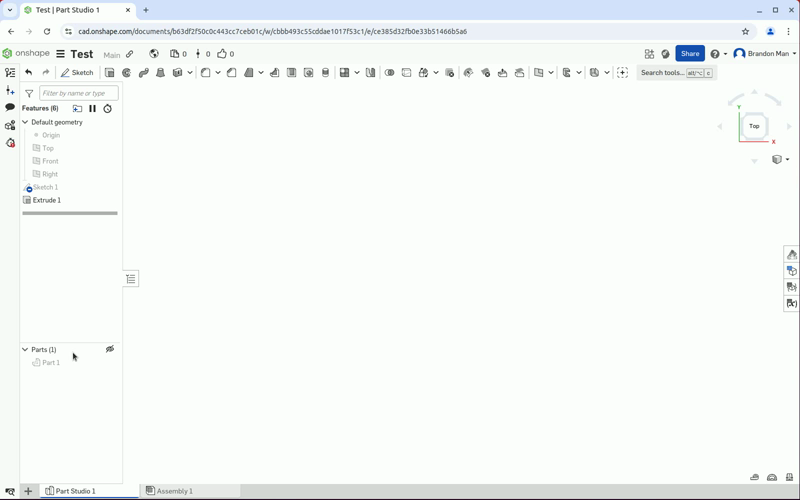
key_down(shift)
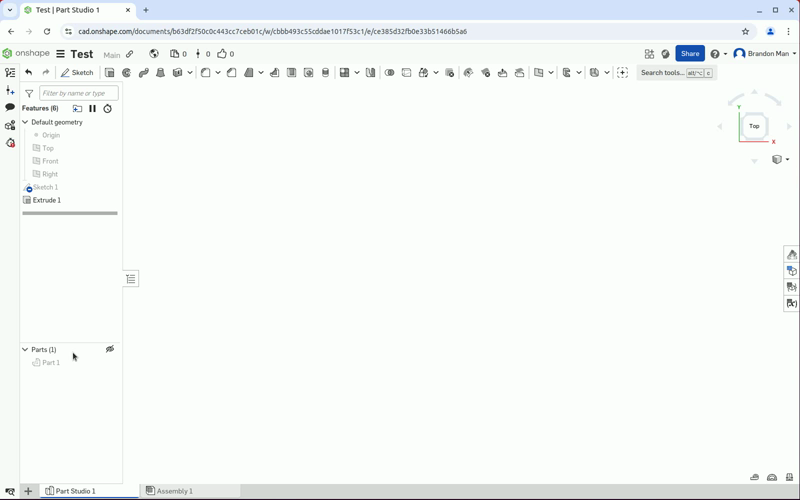
key(up)
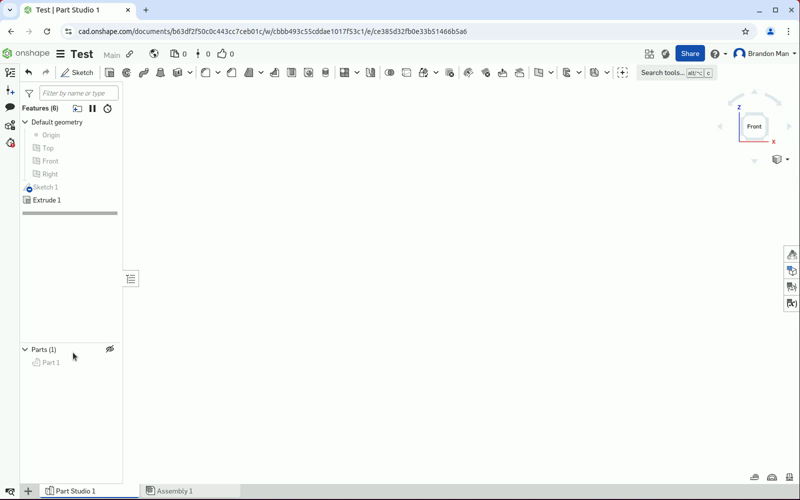
key_up(shift)
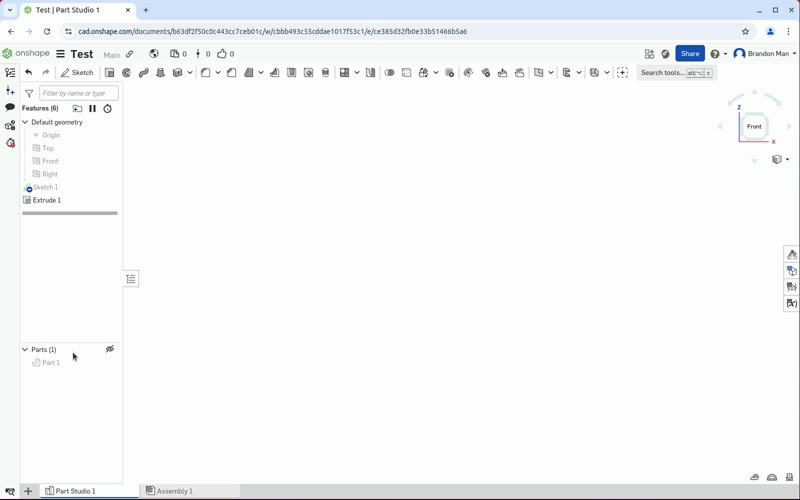
mouse_move(73, 352)
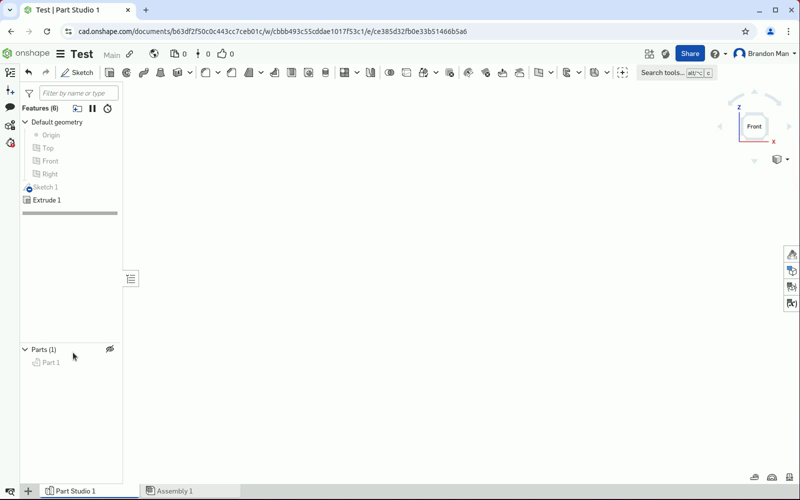
key(shift+y)
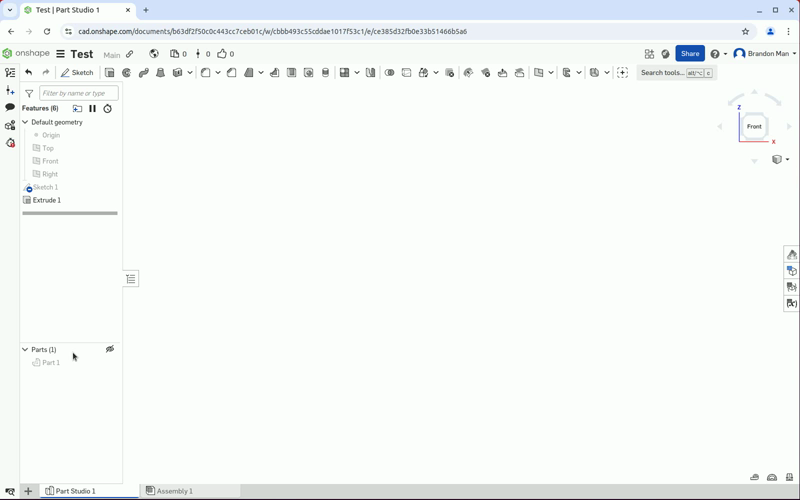
key(shift+s)
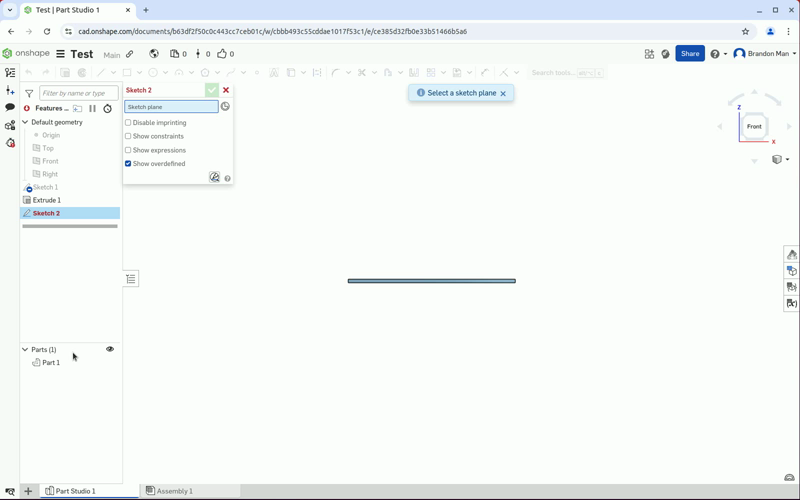
mouse_move(73, 163)
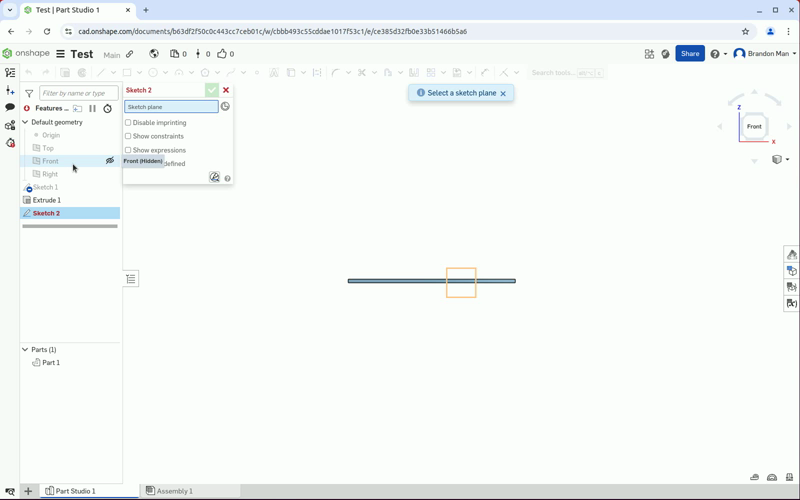
click(73, 163)
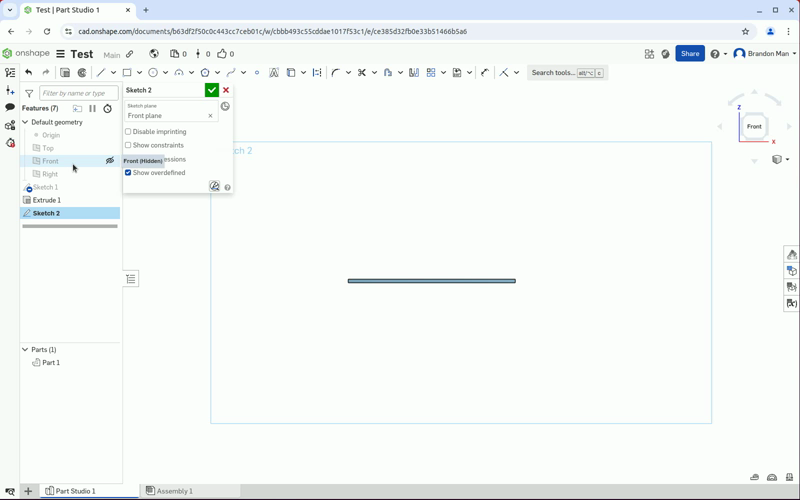
mouse_move(73, 352)
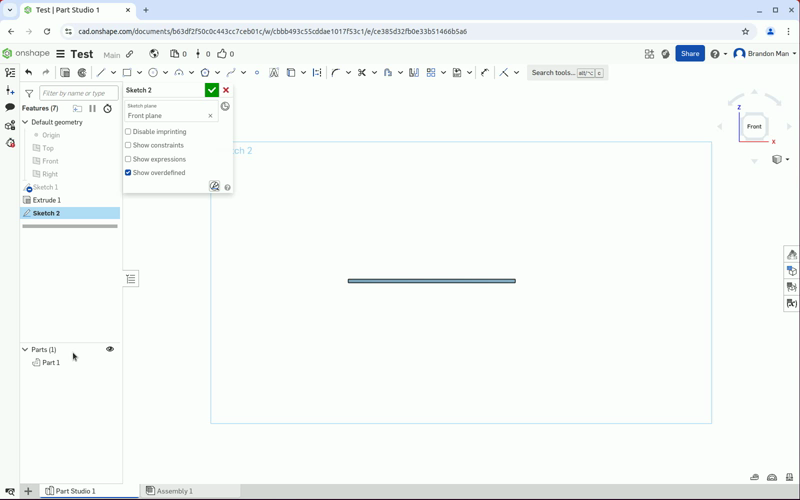
key(y)
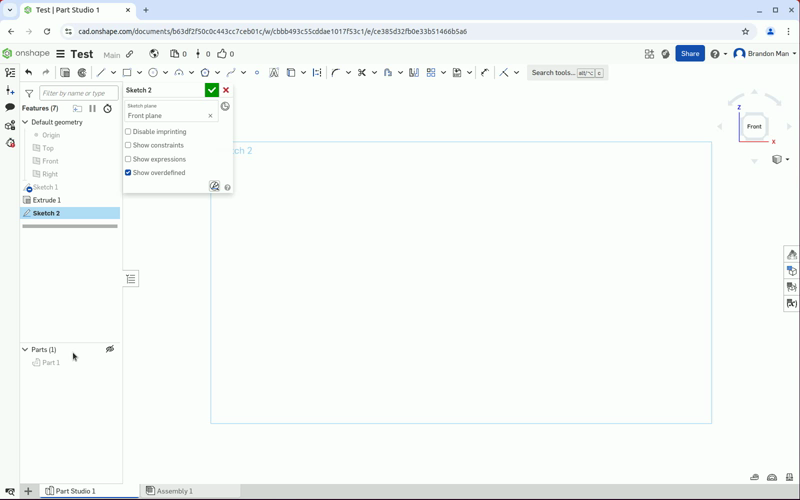
key(c)
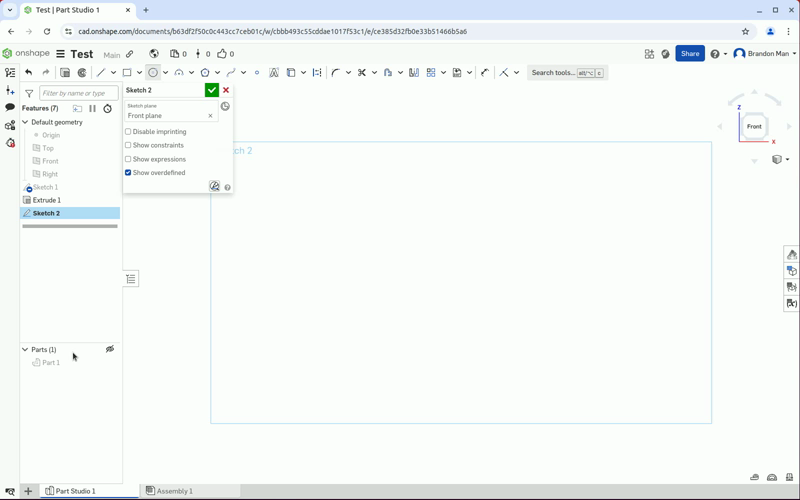
key_down(shift)
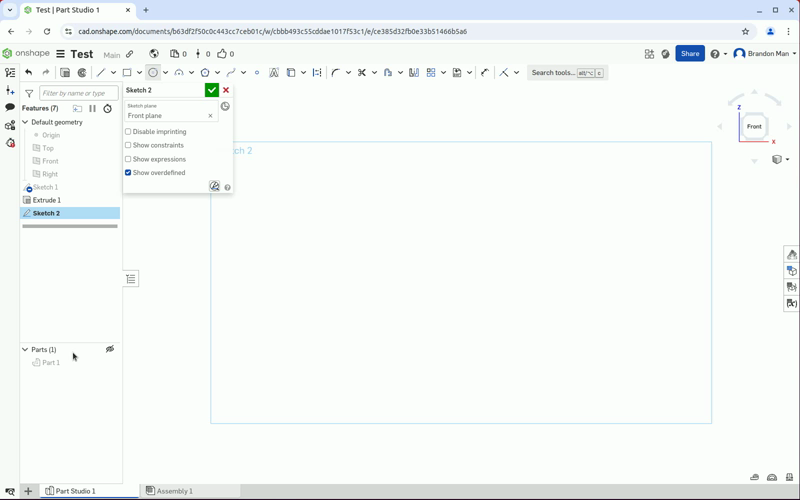
mouse_move(394, 316)
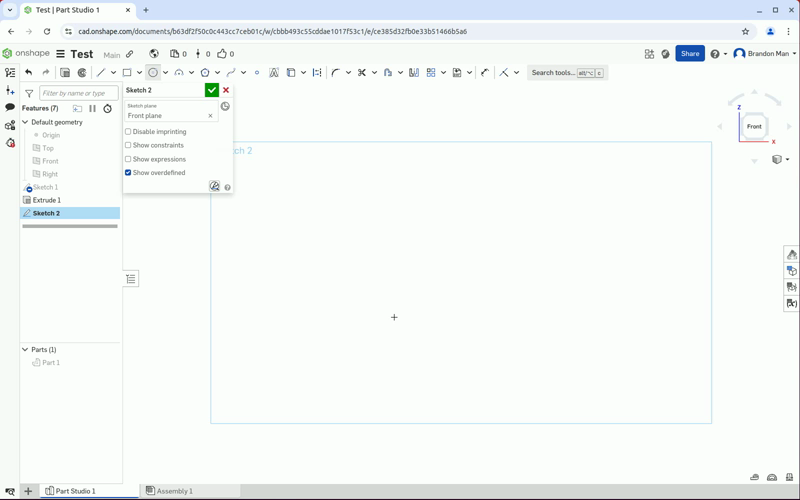
click(394, 316)
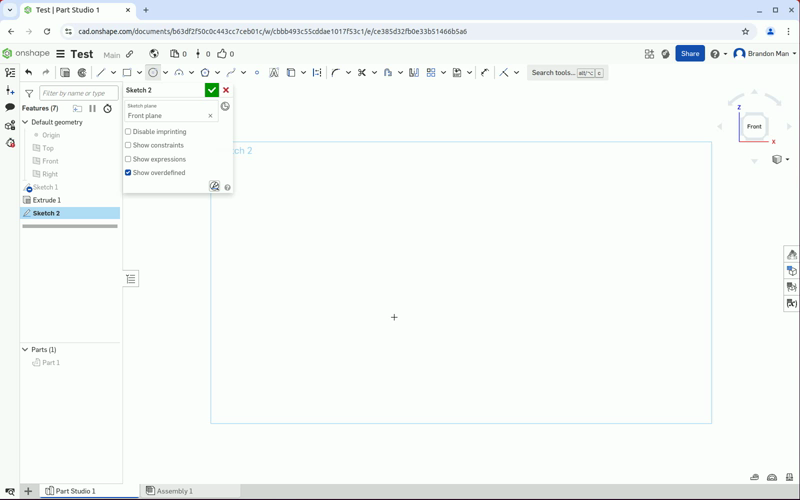
key_up(shift)
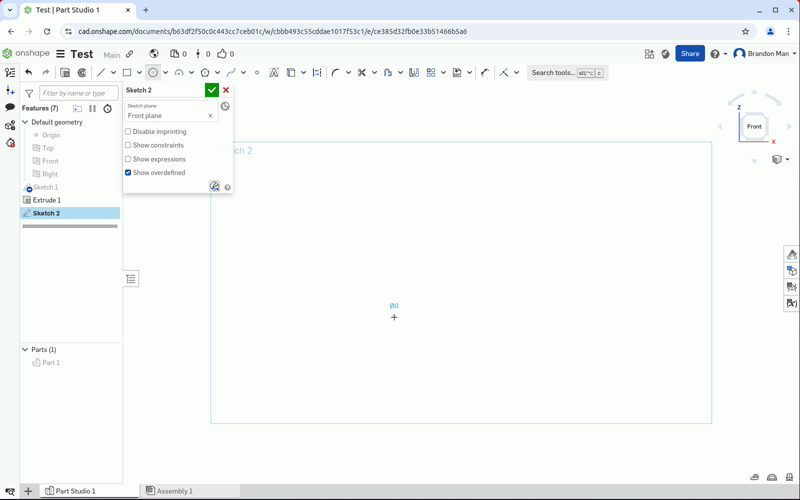
mouse_move(427, 316)
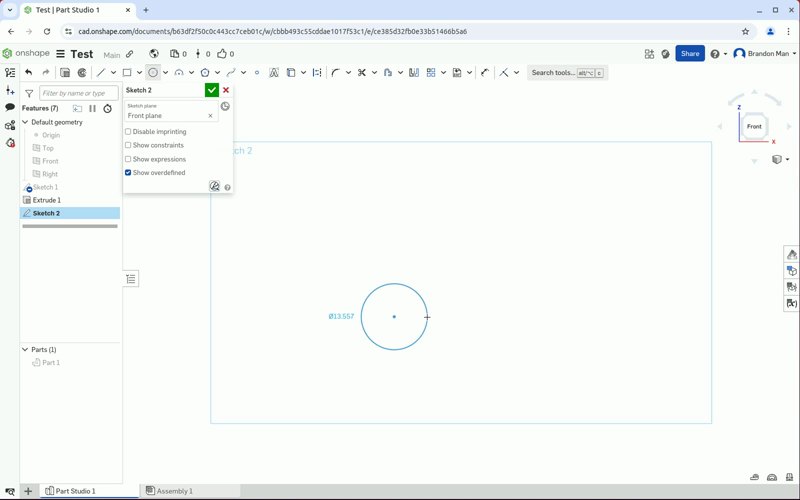
click(427, 316)
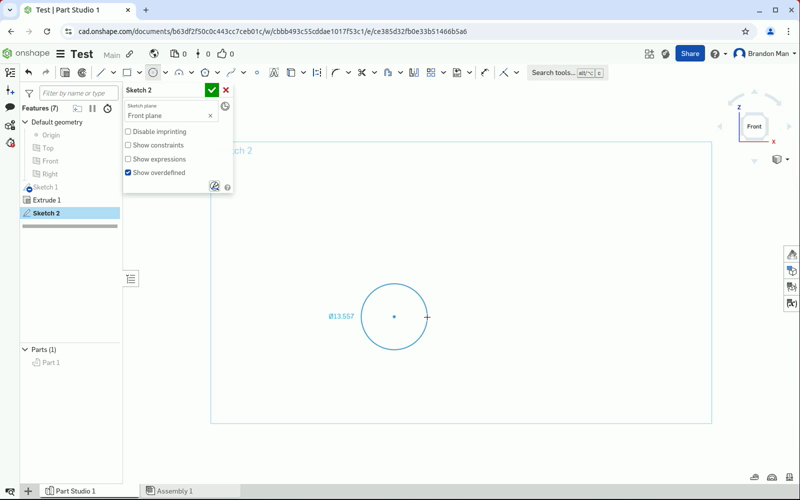
key(esc)
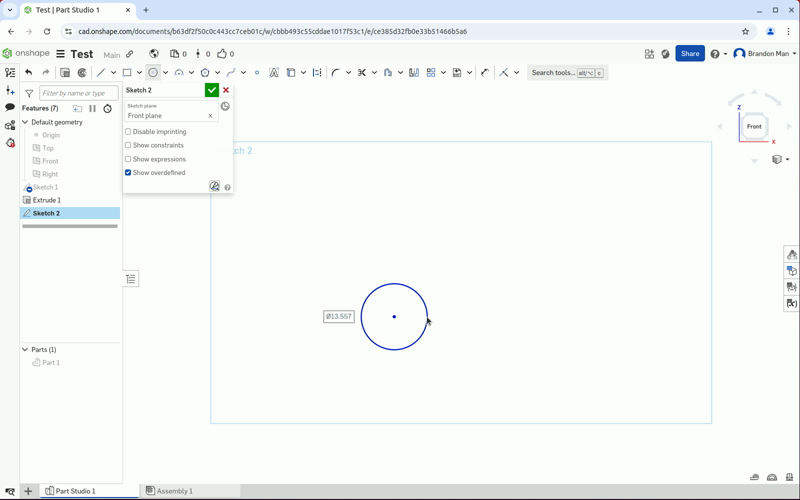
mouse_move(383, 315)
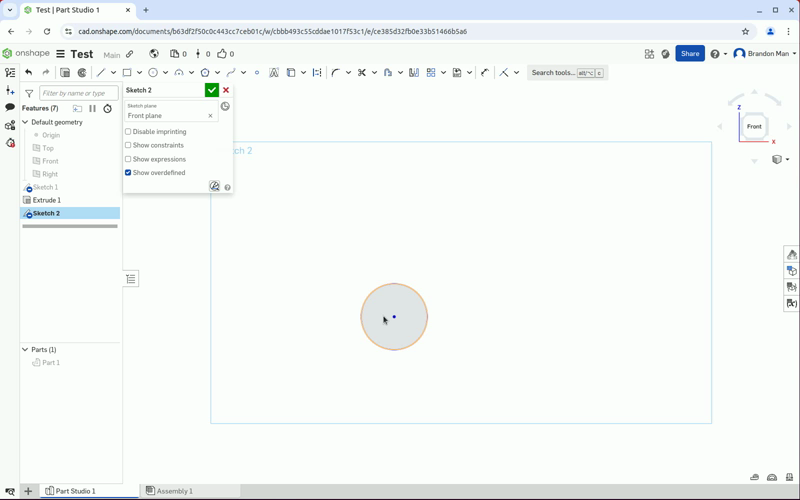
click(383, 315)
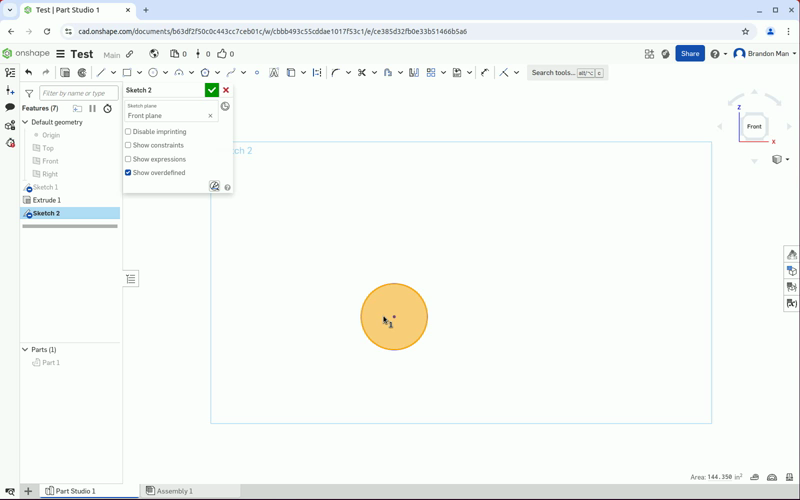
mouse_move(73, 352)
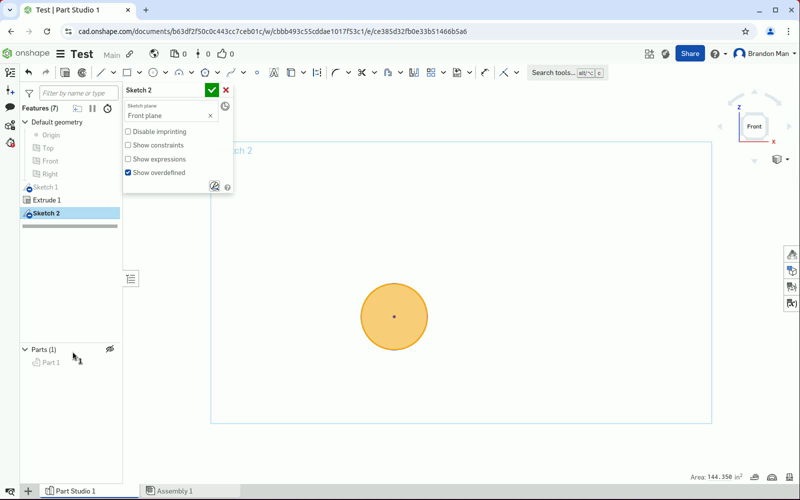
key(shift+y)
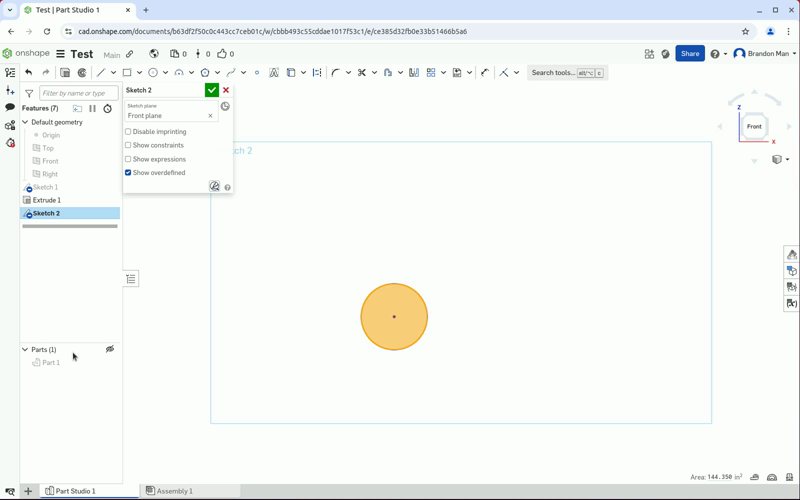
key(shift+e)
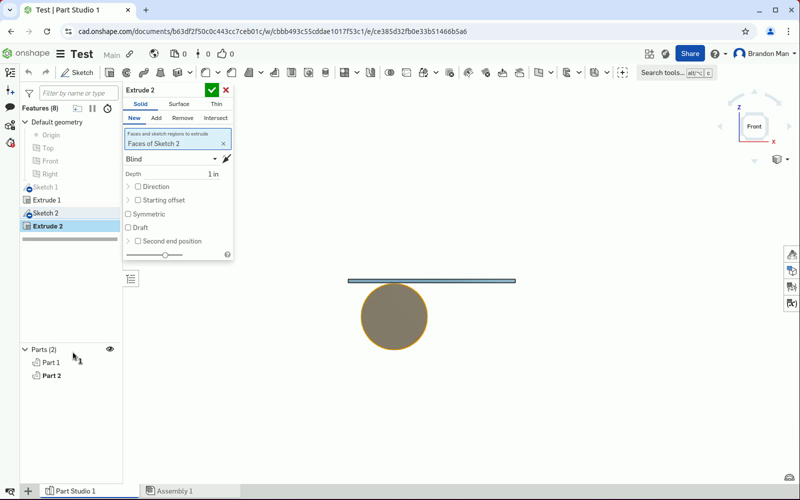
mouse_move(143, 106)
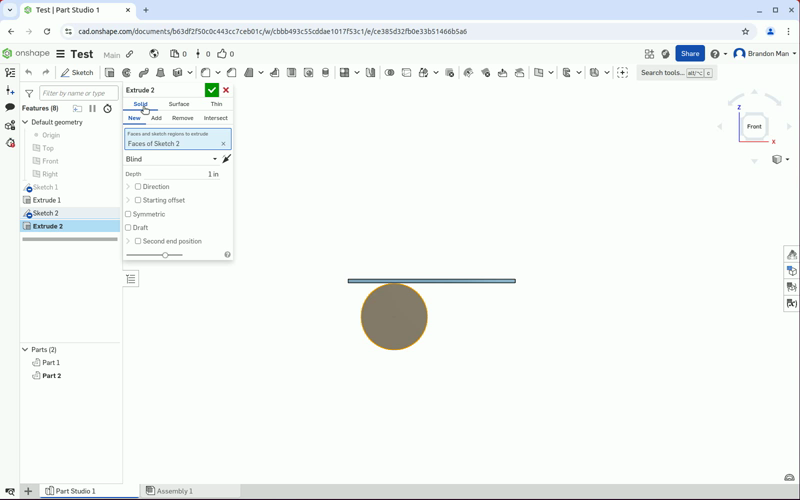
click(143, 106)
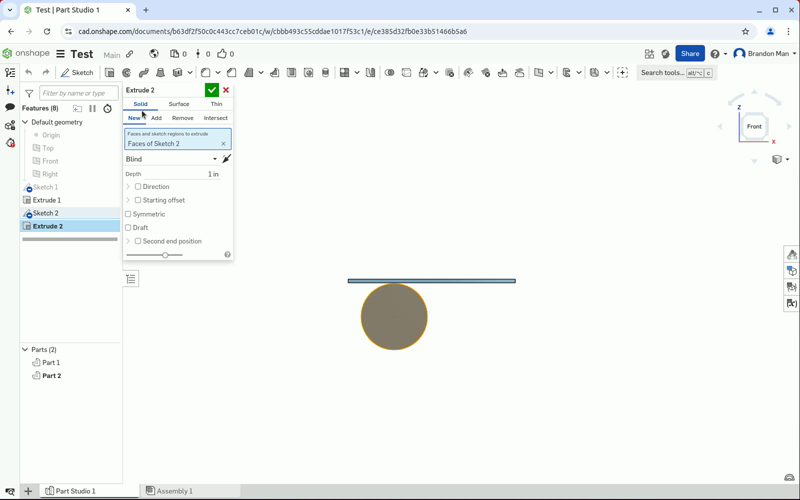
mouse_move(137, 120)
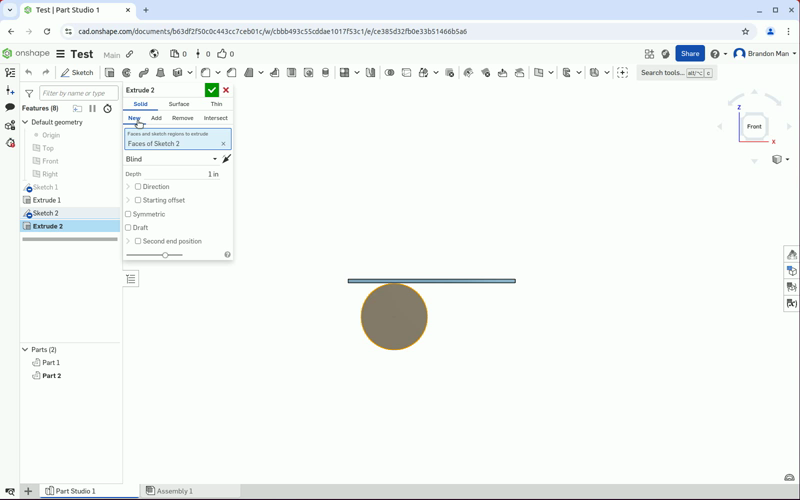
click(137, 120)
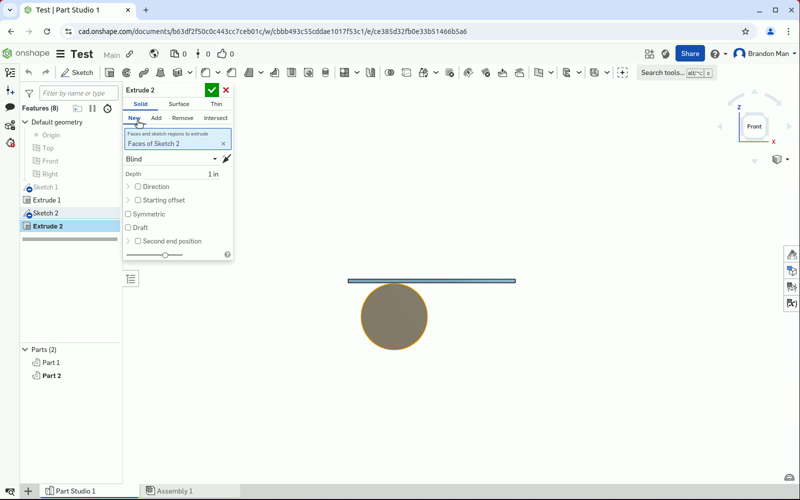
key(tab, 4)
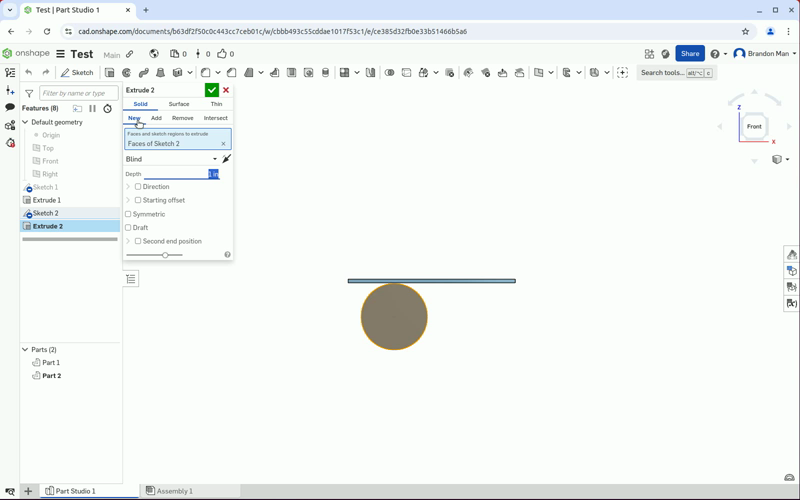
text(5.536)
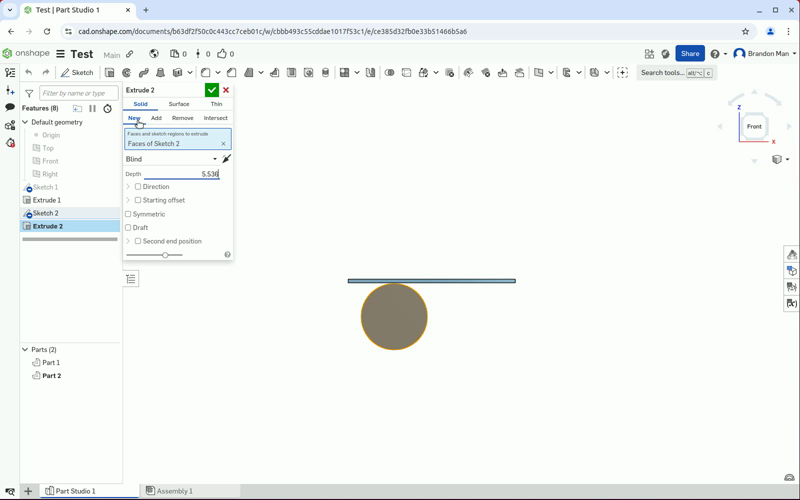
key(enter)
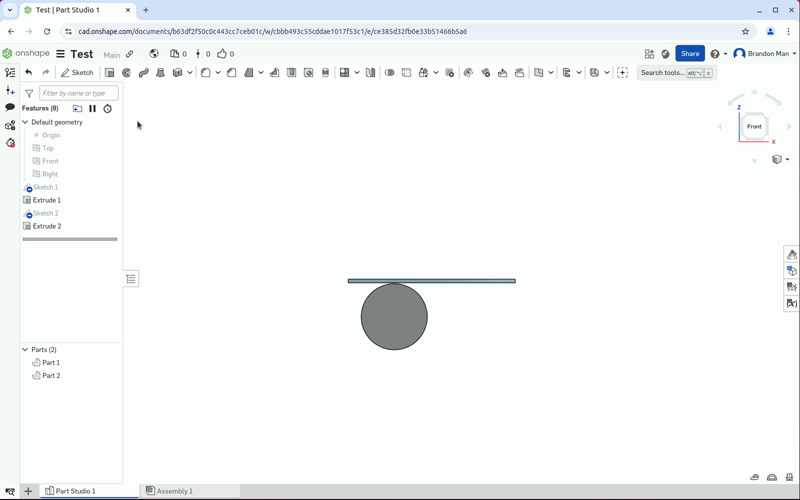
key(shift+h)
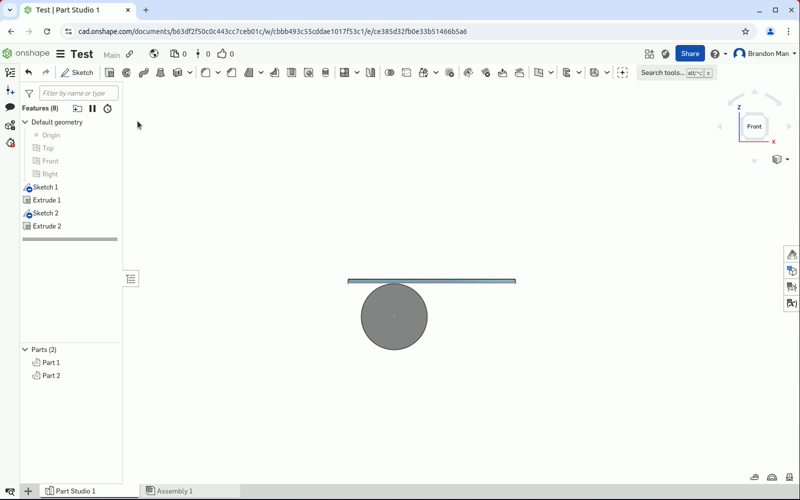
key(shift+h)
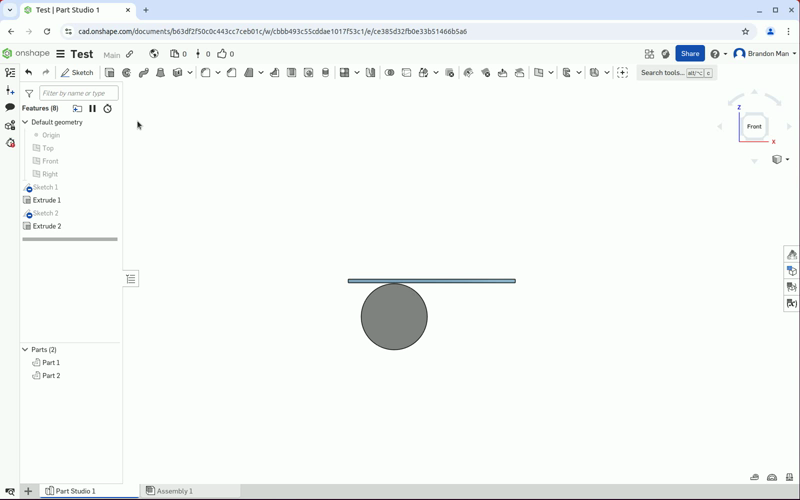
mouse_move(73, 189)
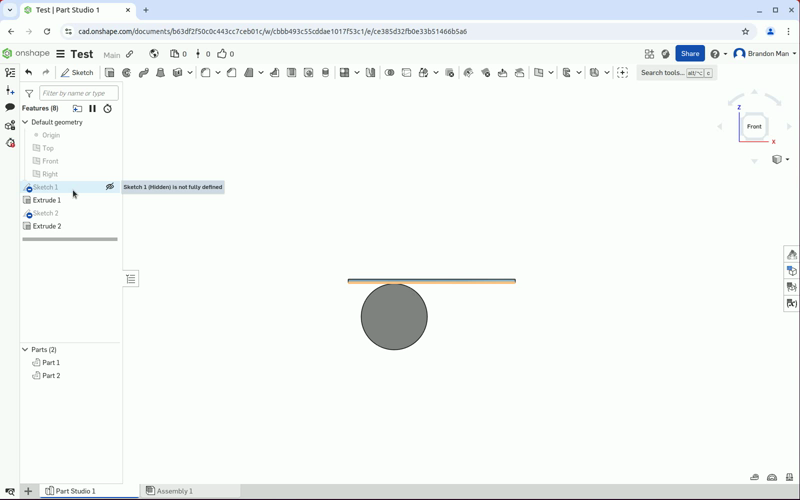
click(73, 189)
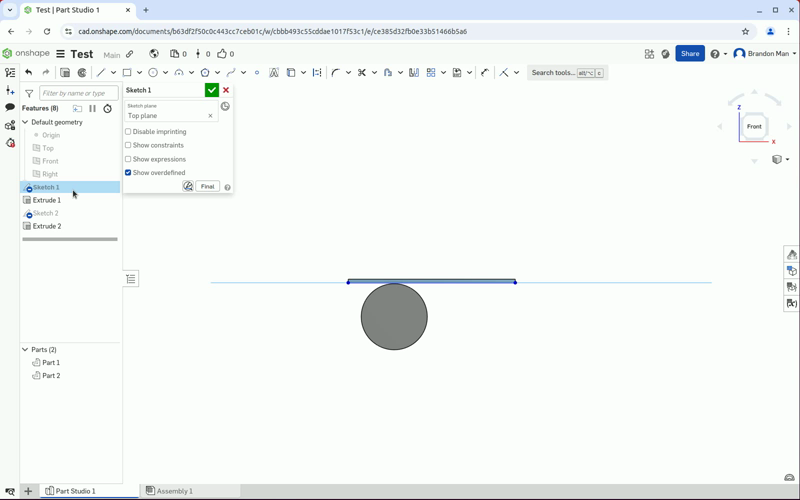
mouse_move(229, 92)
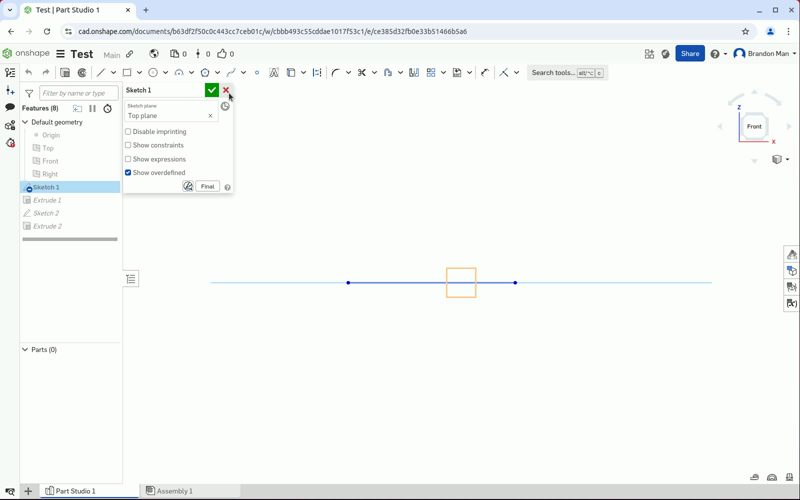
click(229, 92)
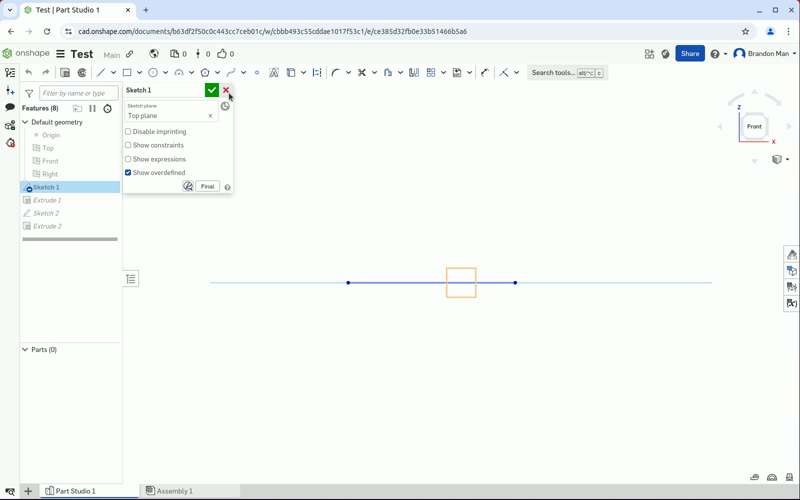
key(shift+s)
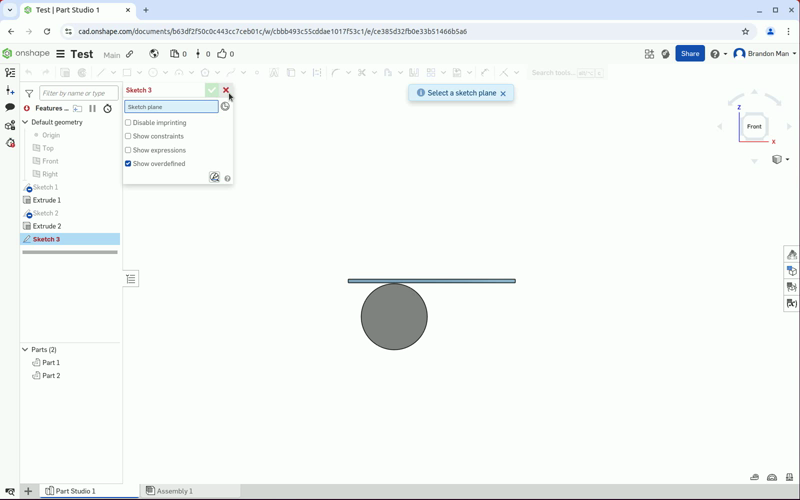
mouse_move(73, 163)
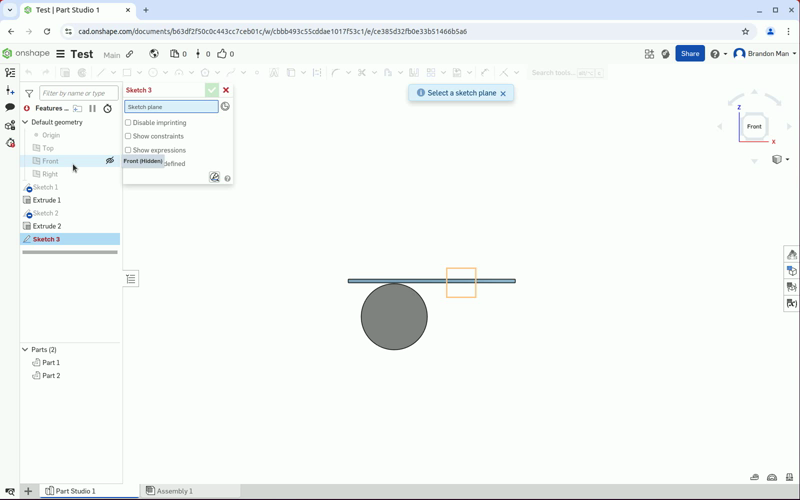
click(73, 163)
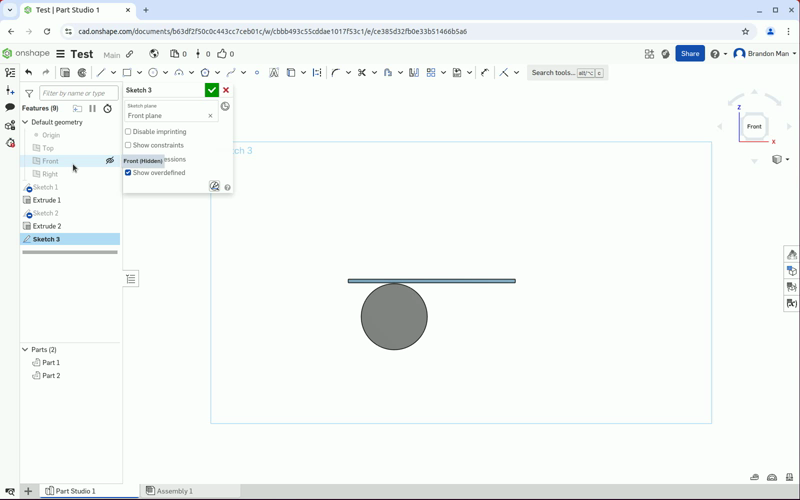
mouse_move(73, 352)
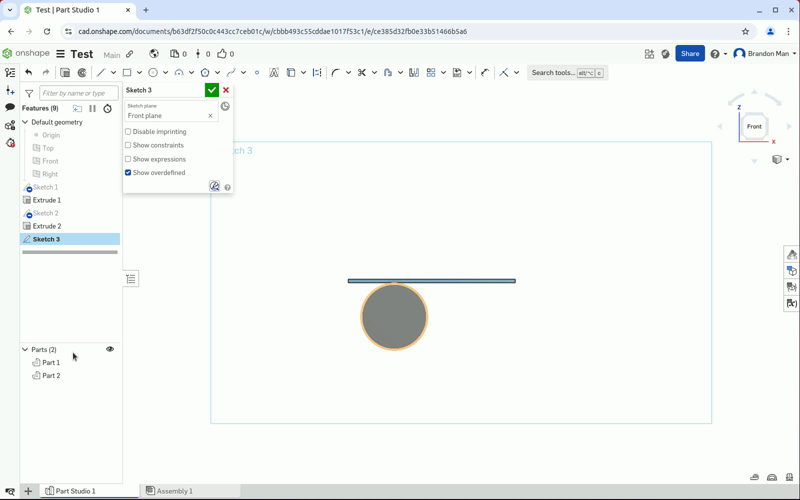
key(y)
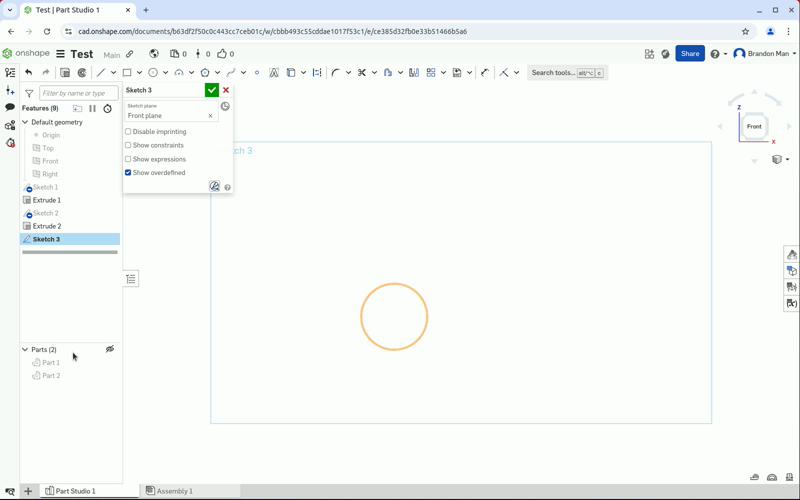
key(c)
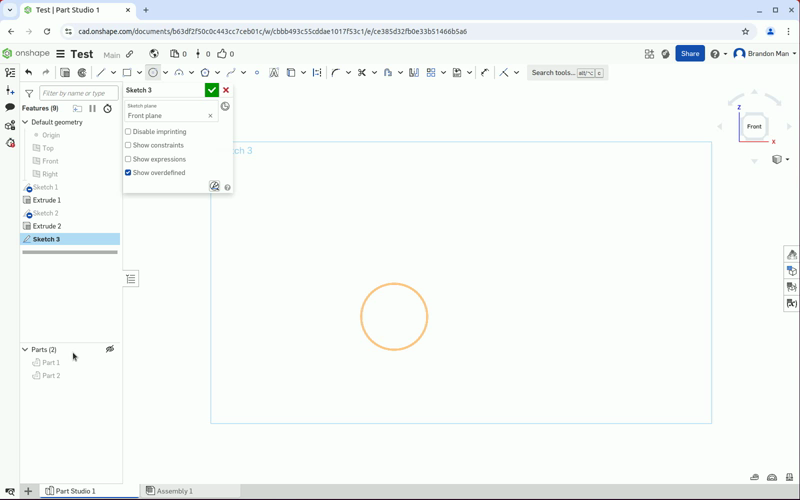
key_down(shift)
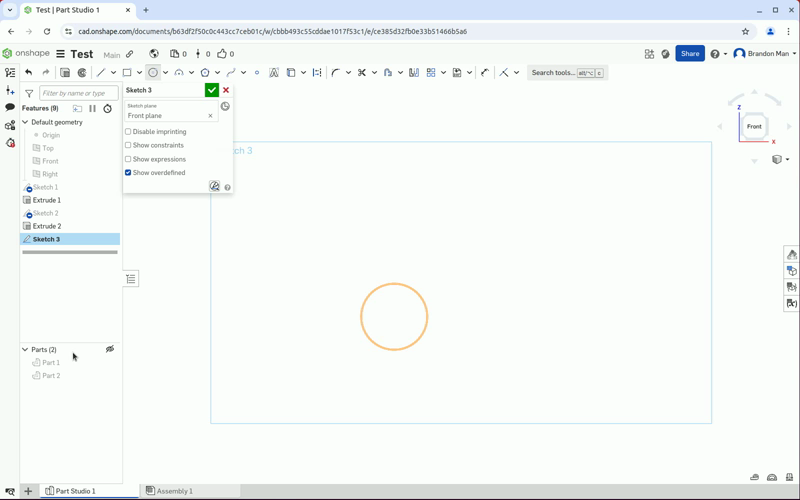
mouse_move(461, 316)
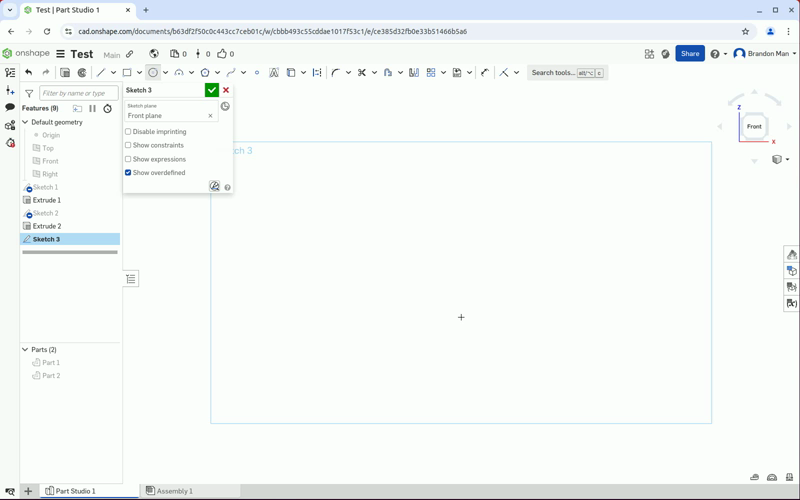
click(461, 316)
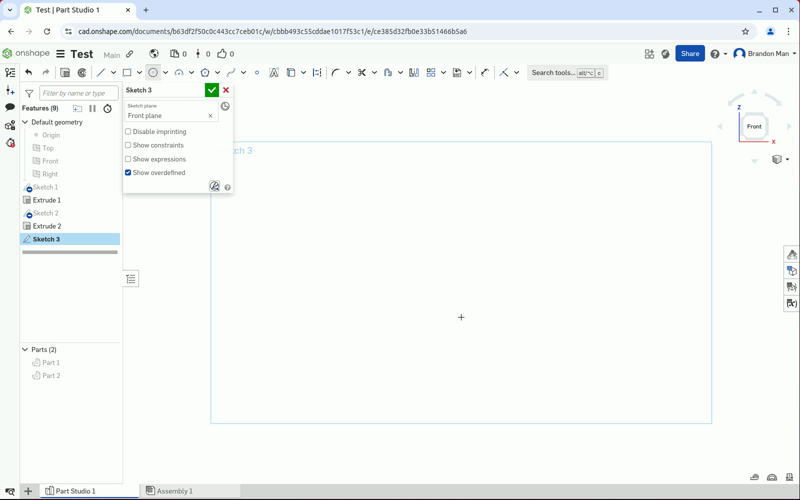
key_up(shift)
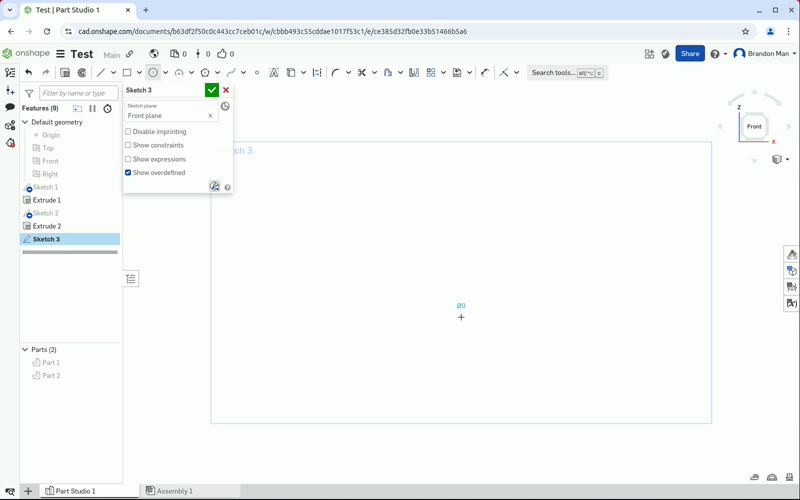
mouse_move(494, 316)
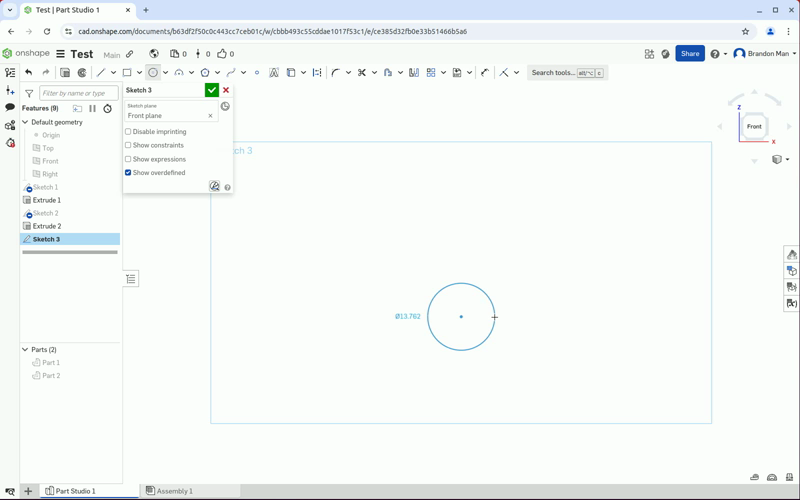
click(494, 316)
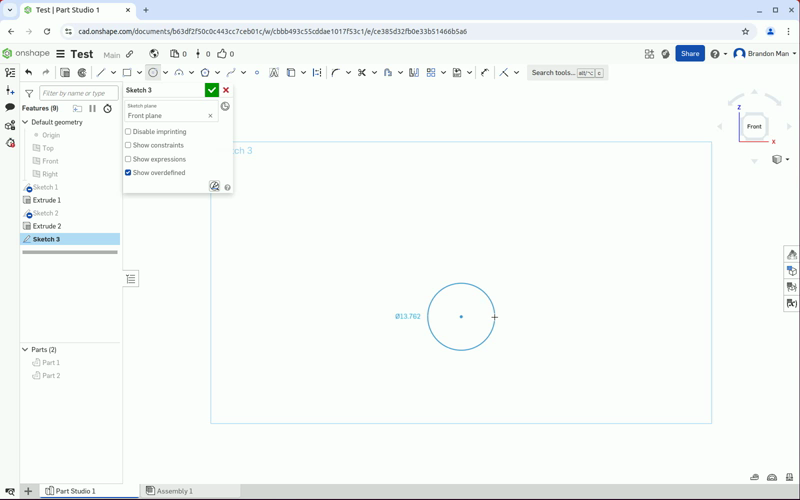
key(esc)
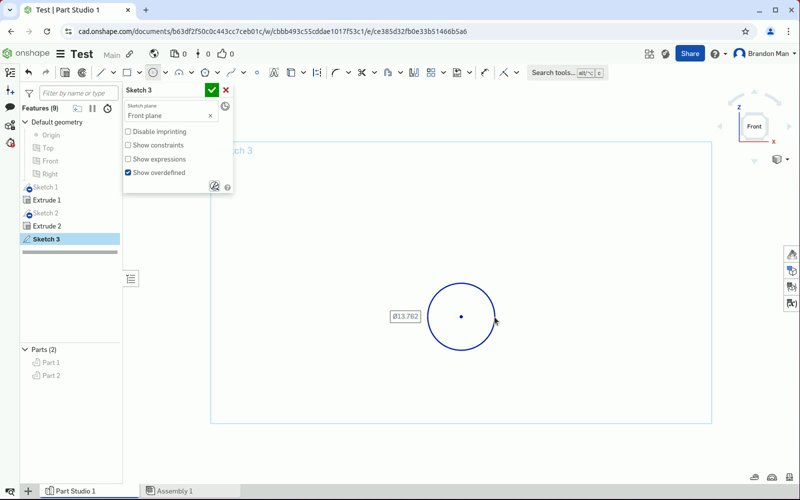
mouse_move(459, 316)
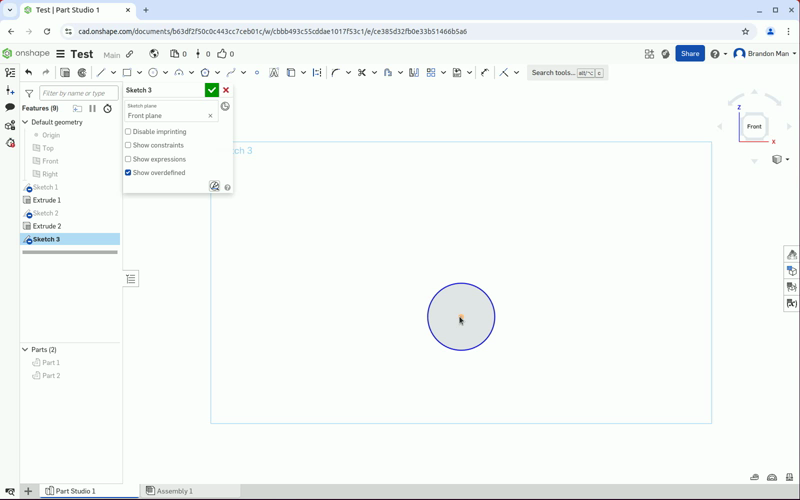
click(459, 316)
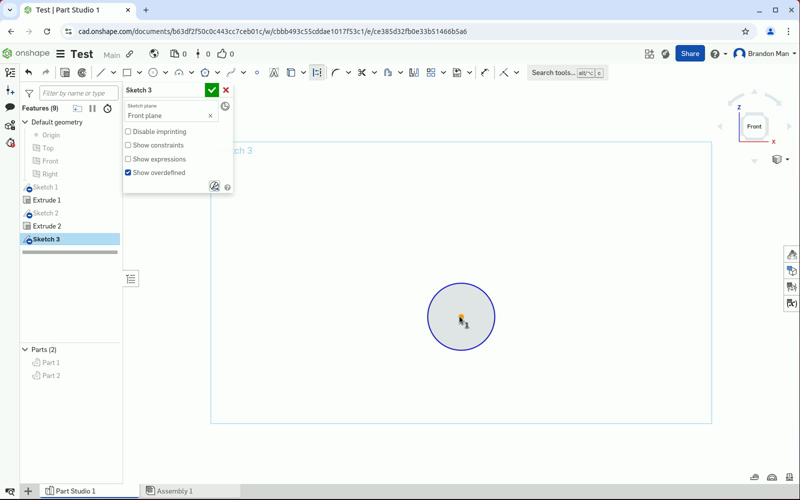
mouse_move(73, 352)
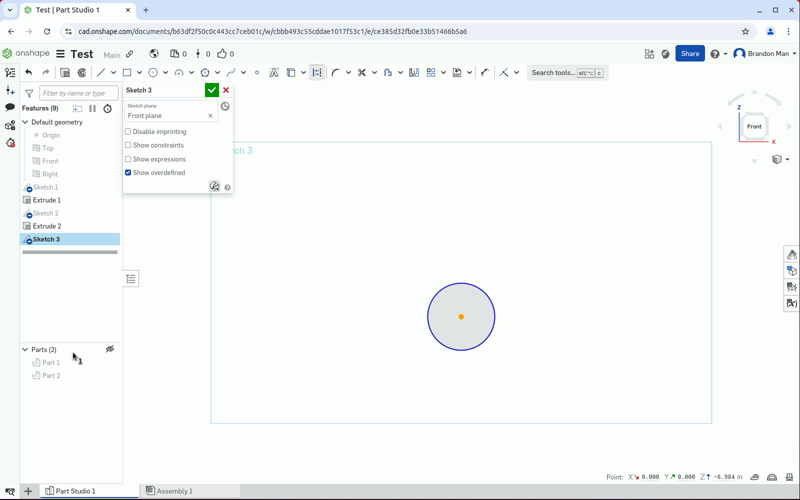
key(shift+y)
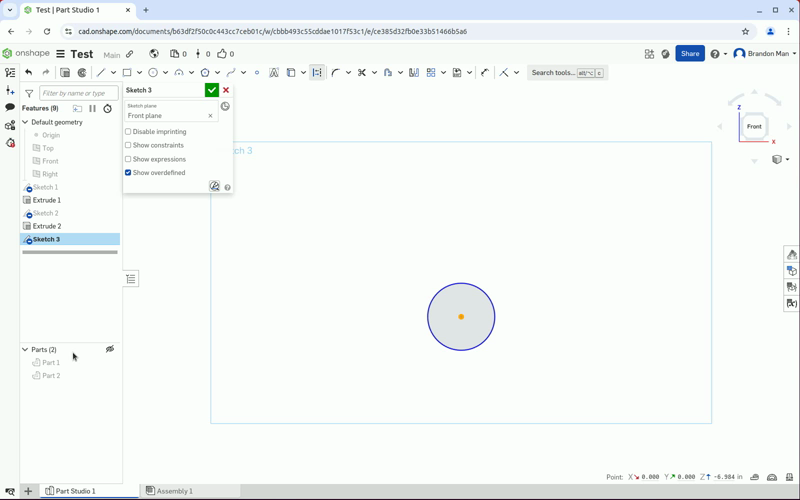
key(shift+e)
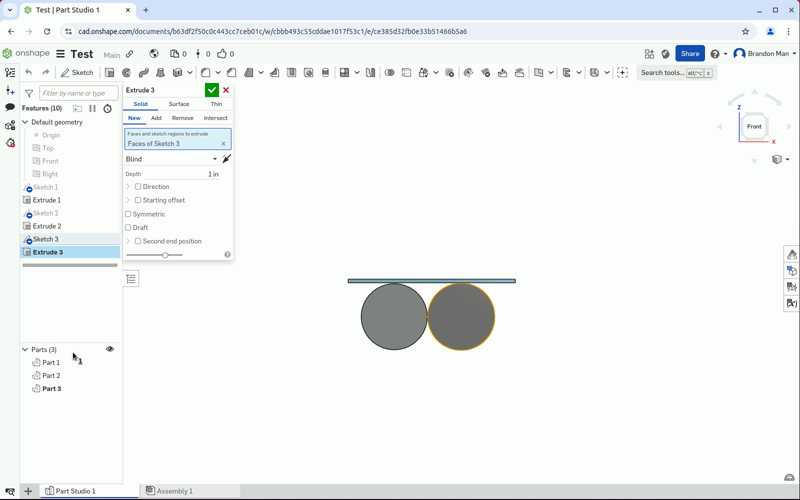
mouse_move(143, 106)
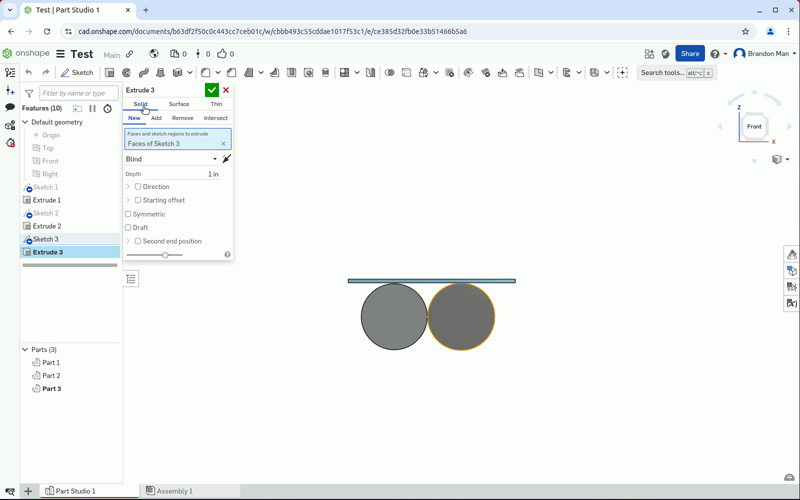
click(143, 106)
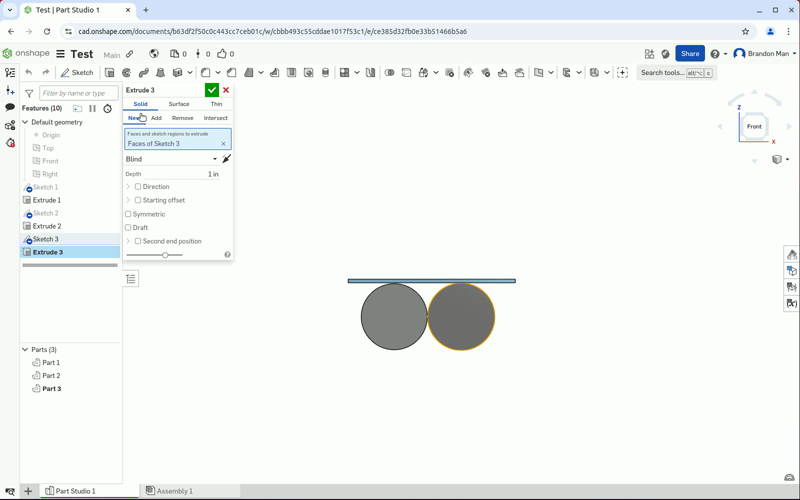
mouse_move(137, 120)
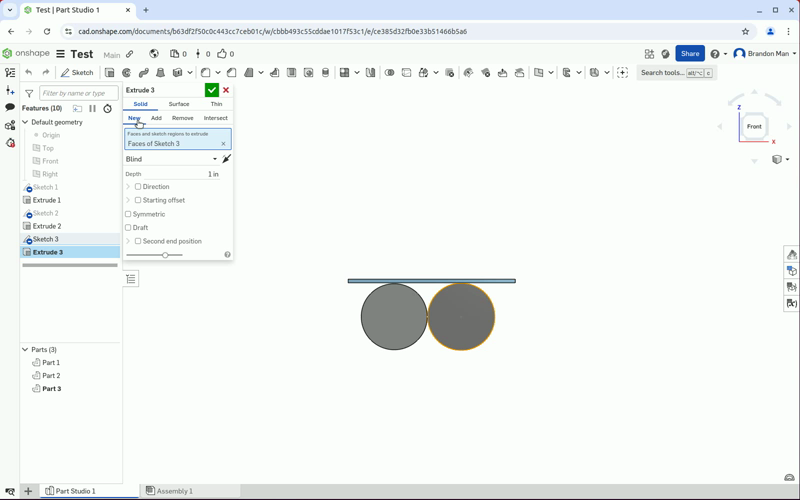
click(137, 120)
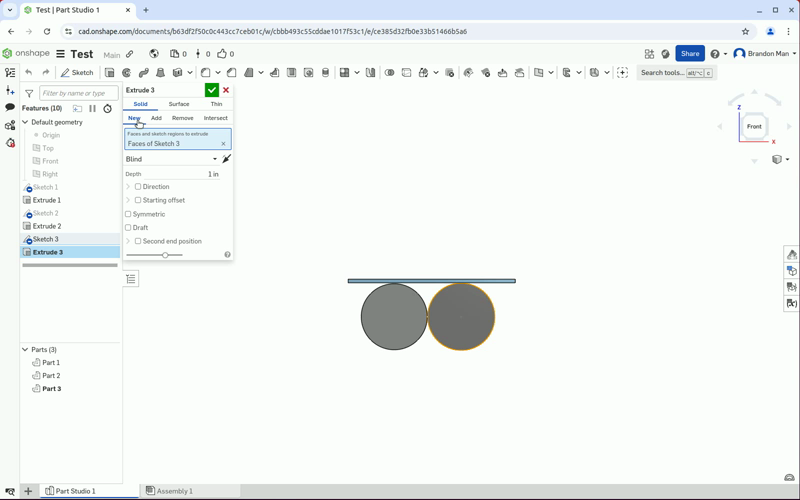
key(tab, 4)
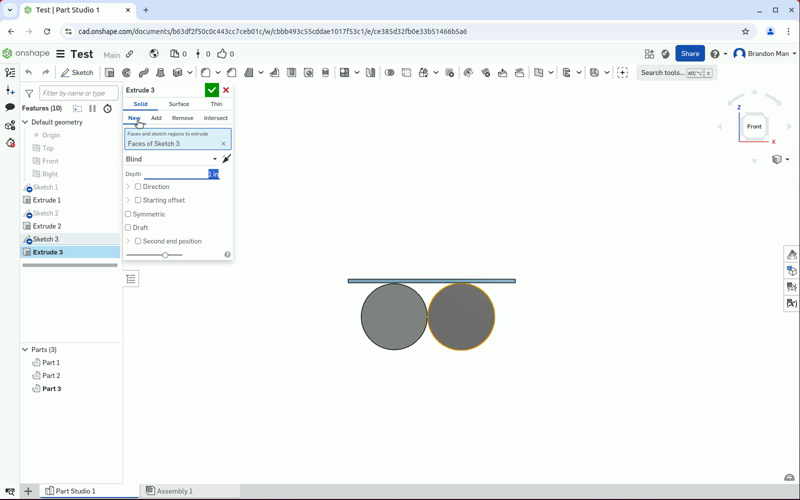
text(5.536)
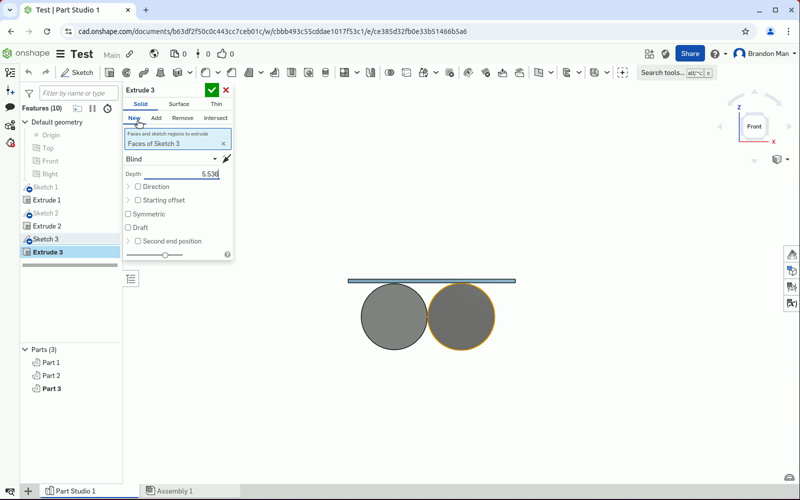
key(enter)
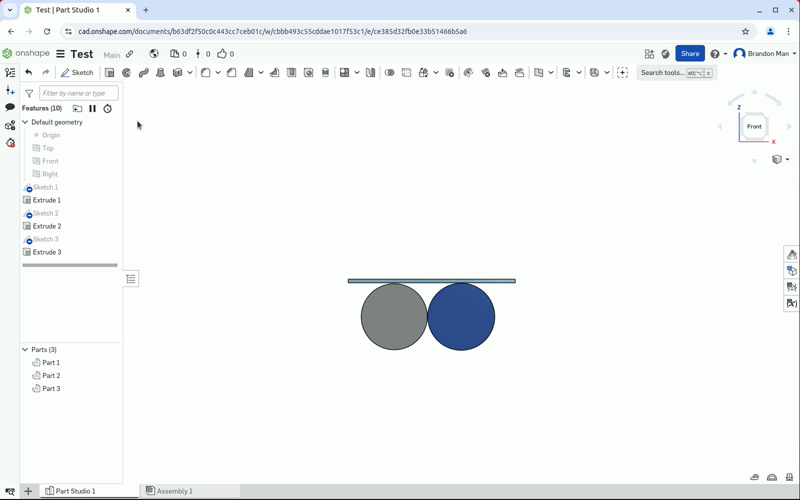
key(shift+h)
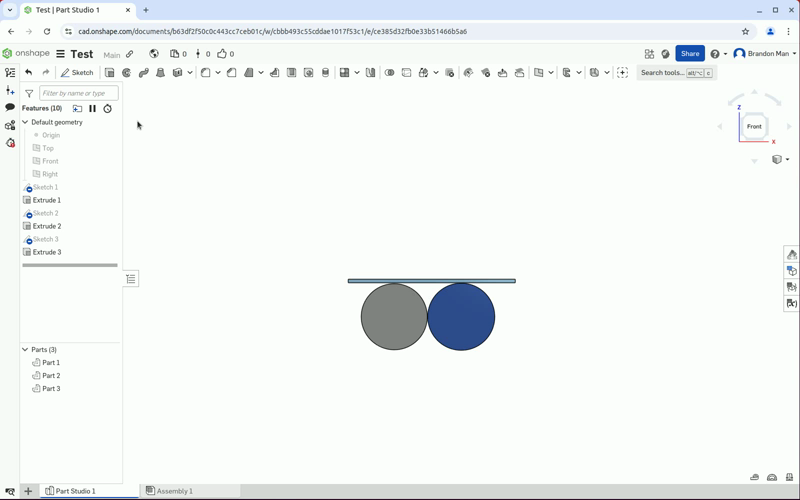
key(shift+h)
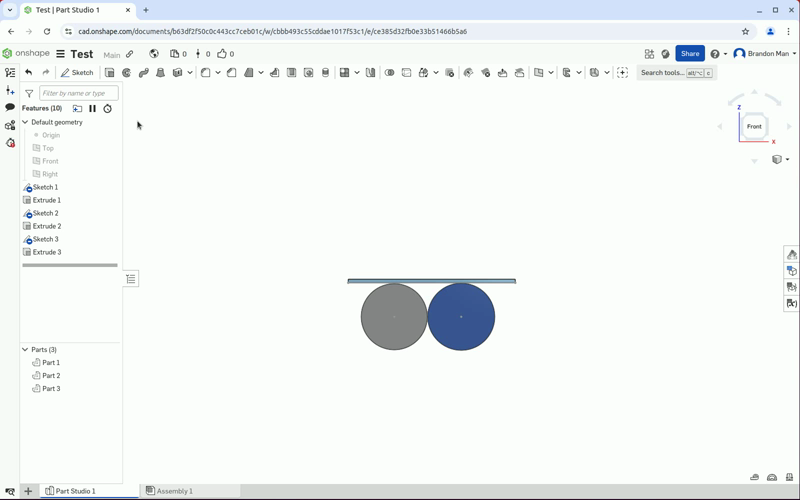
key(shift+7)
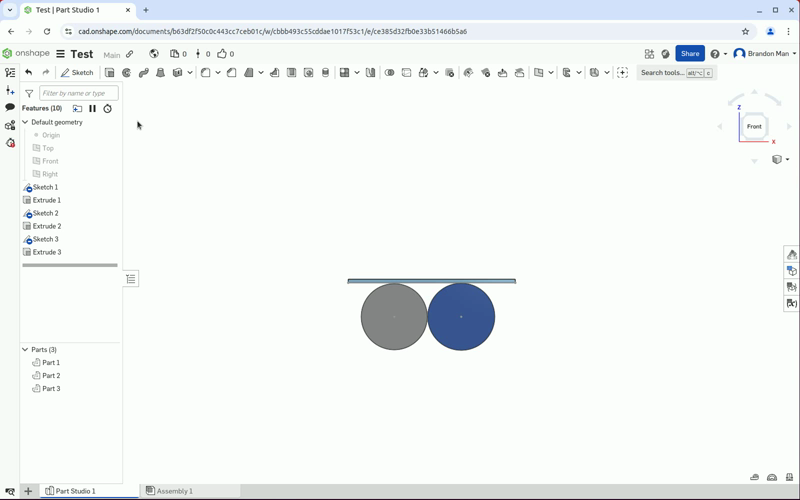
key(left, 2)
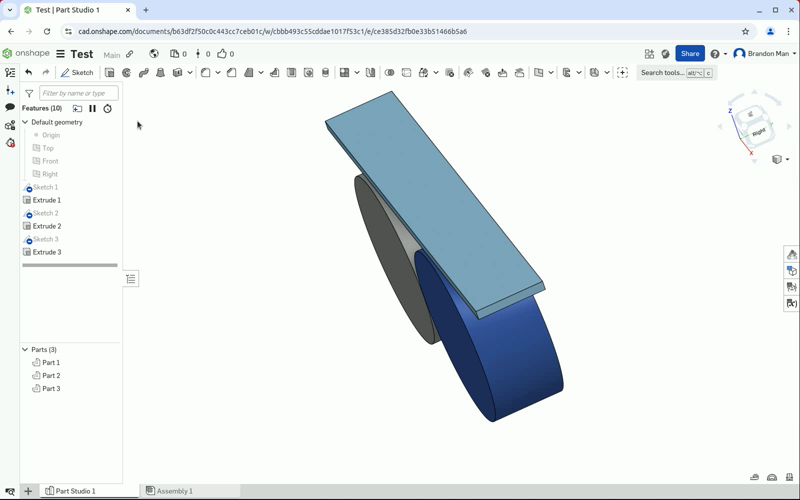
key(down, 2)
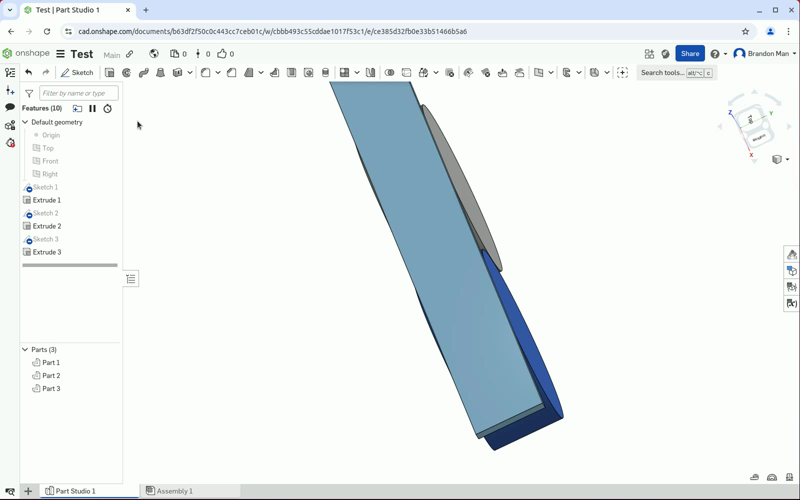
key(up, 2)
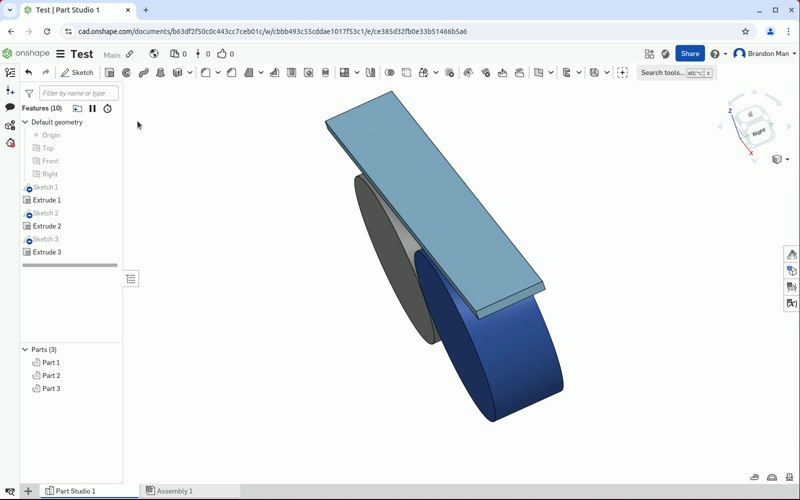
key(right, 2)
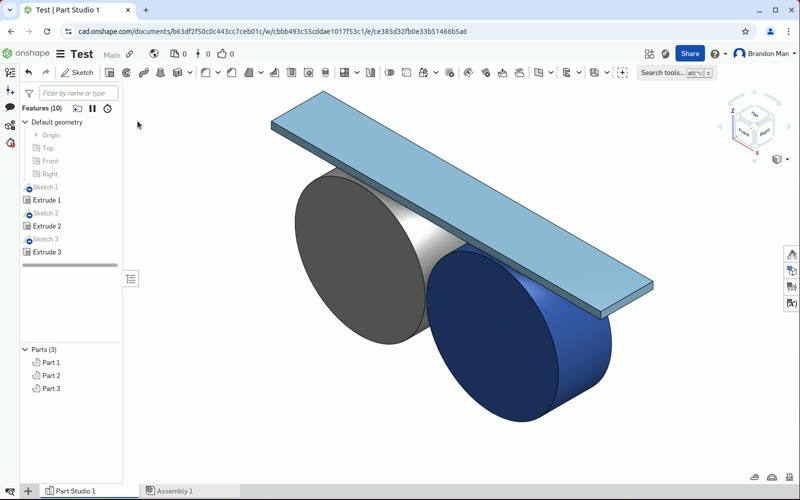
mouse_move(73, 189)
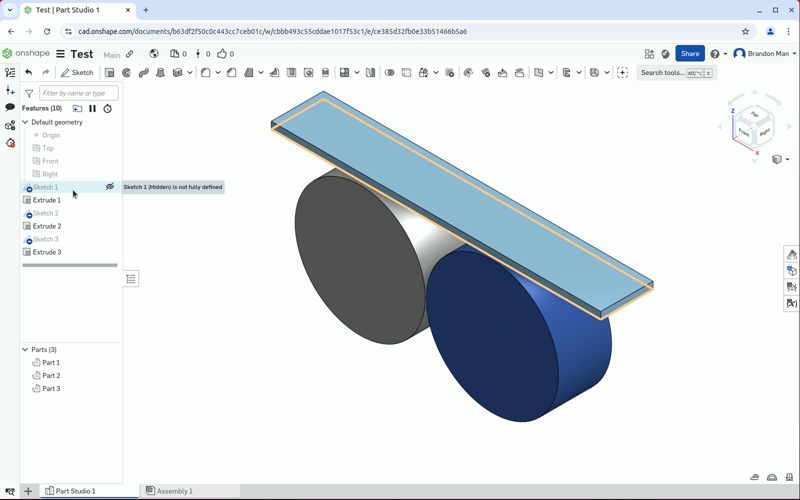
click(73, 189)